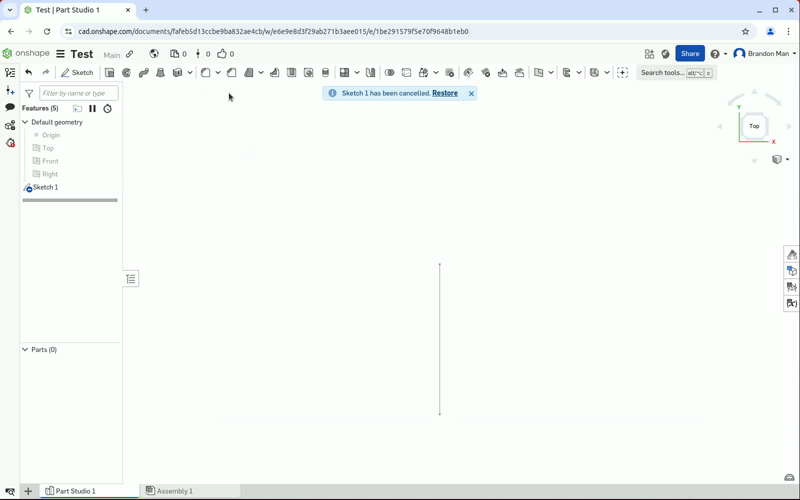
key(shift+h)
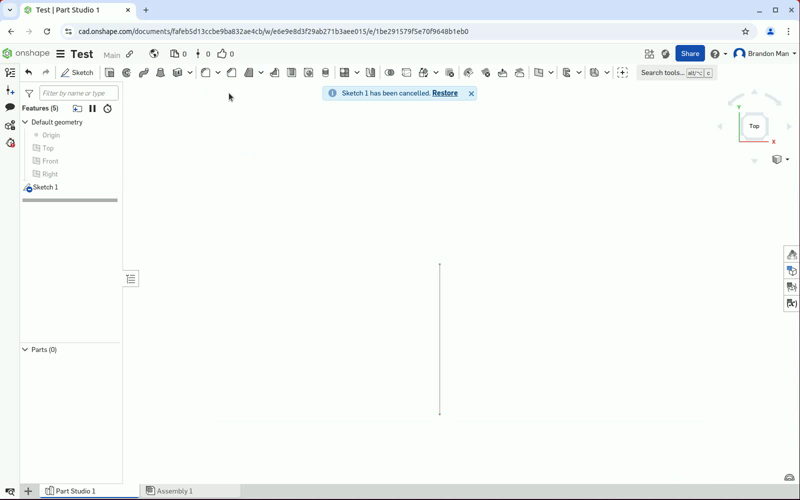
key(shift+s)
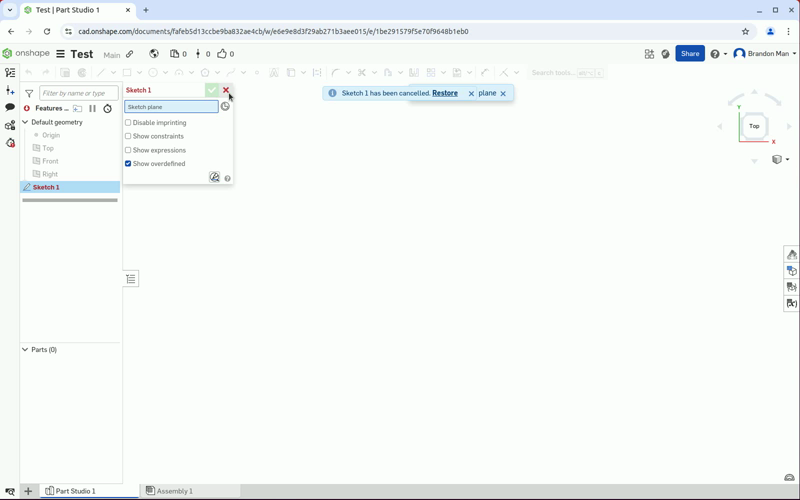
mouse_move(73, 150)
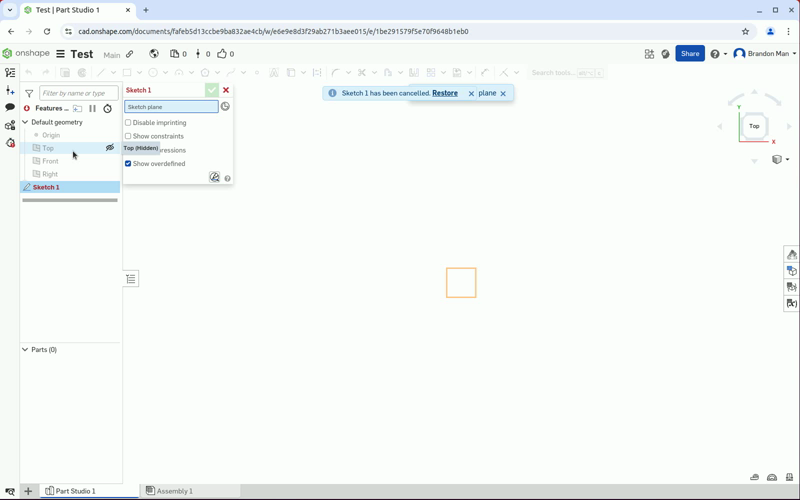
click(73, 150)
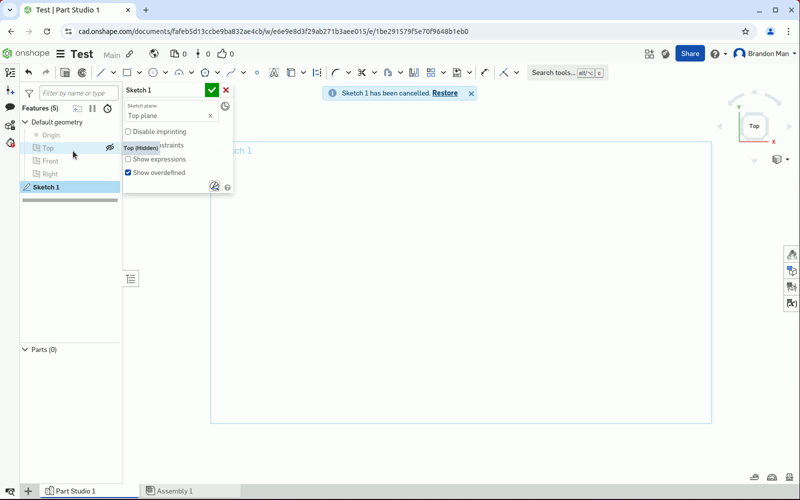
mouse_move(73, 352)
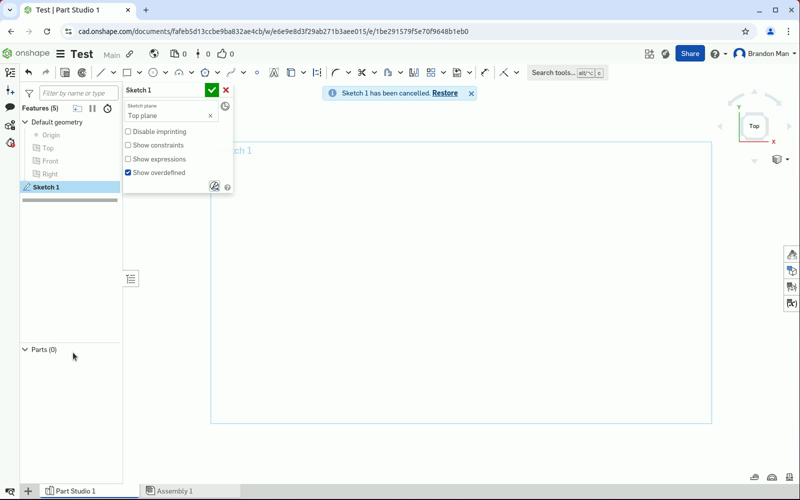
key(y)
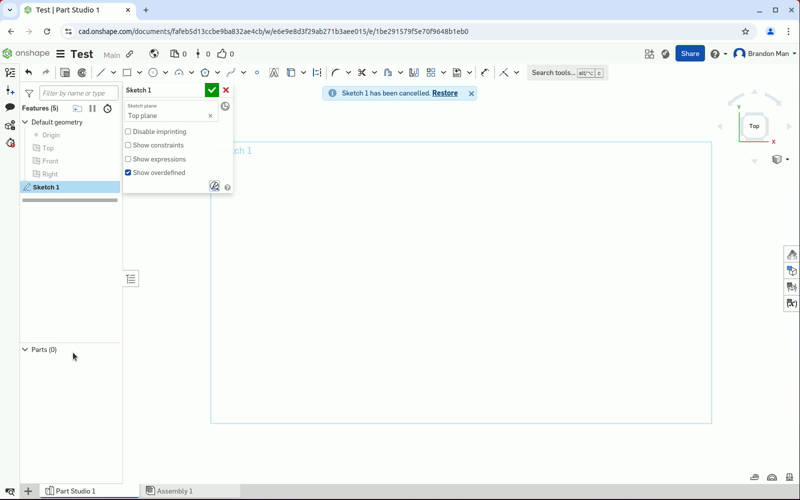
key(l)
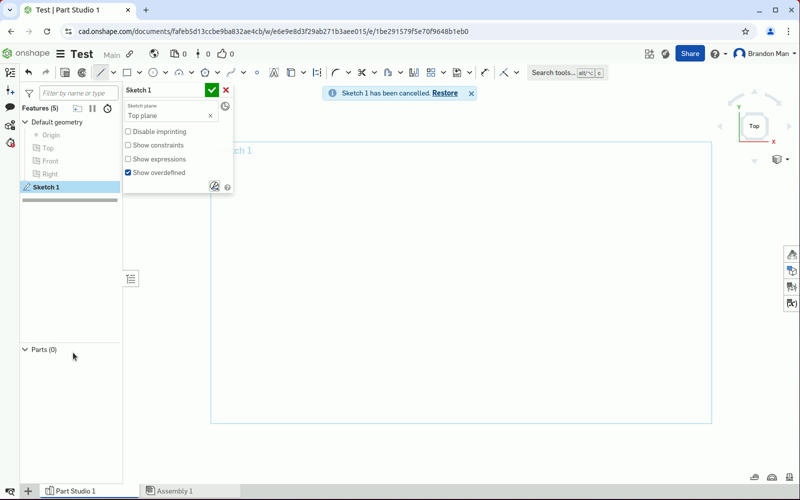
key_down(shift)
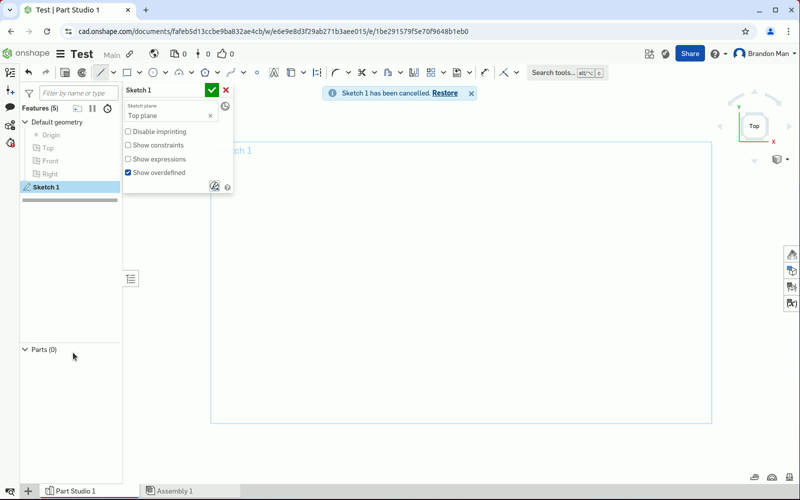
mouse_move(350, 395)
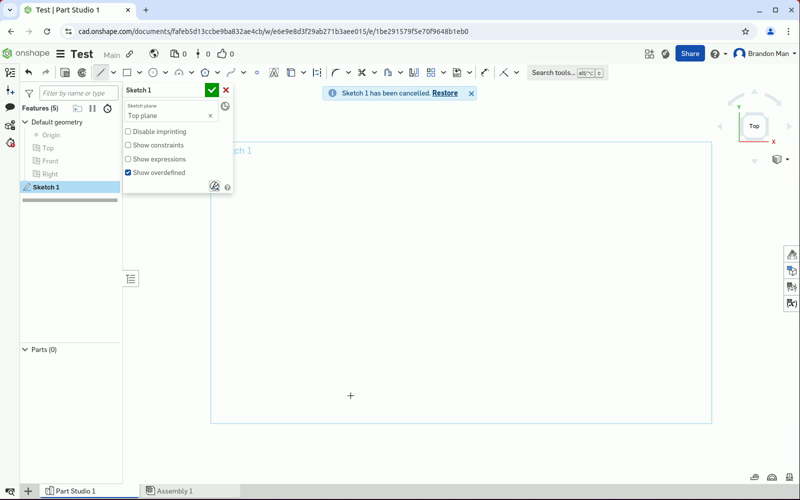
click(350, 395)
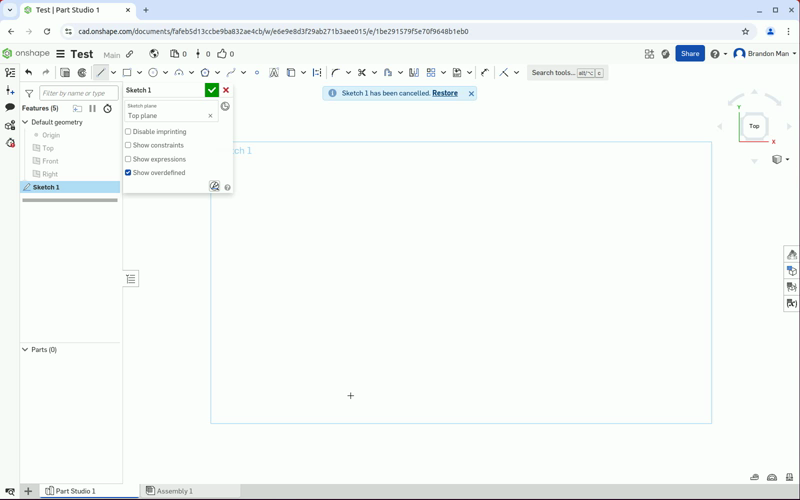
key_up(shift)
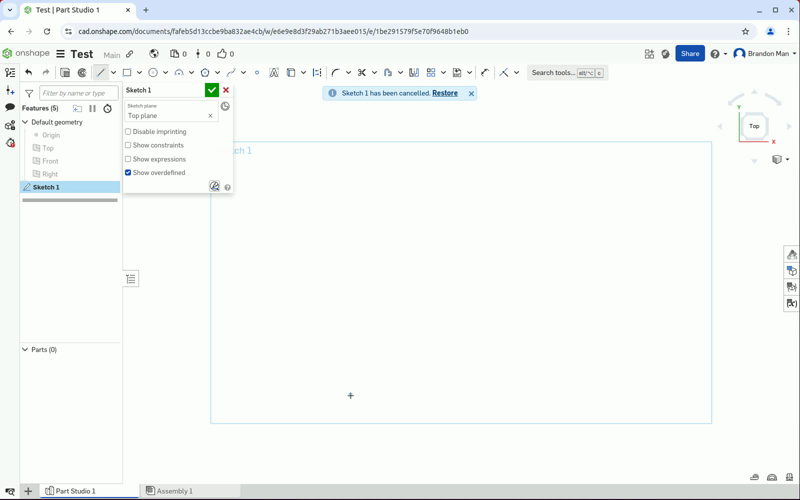
key_down(shift)
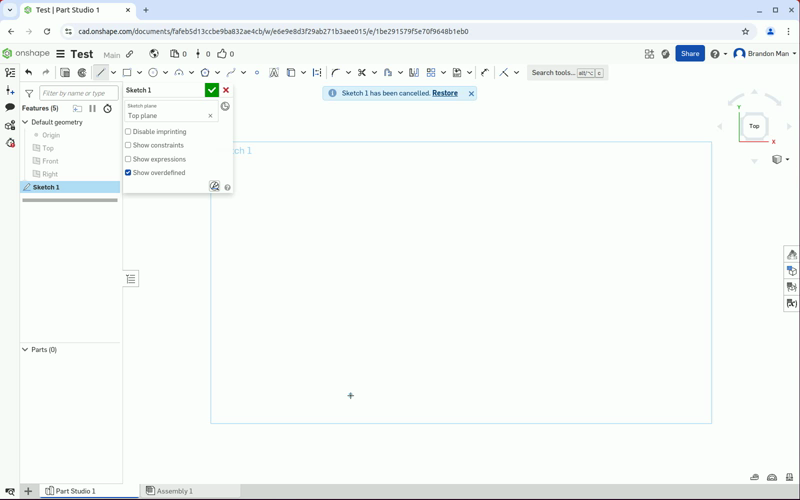
mouse_move(569, 395)
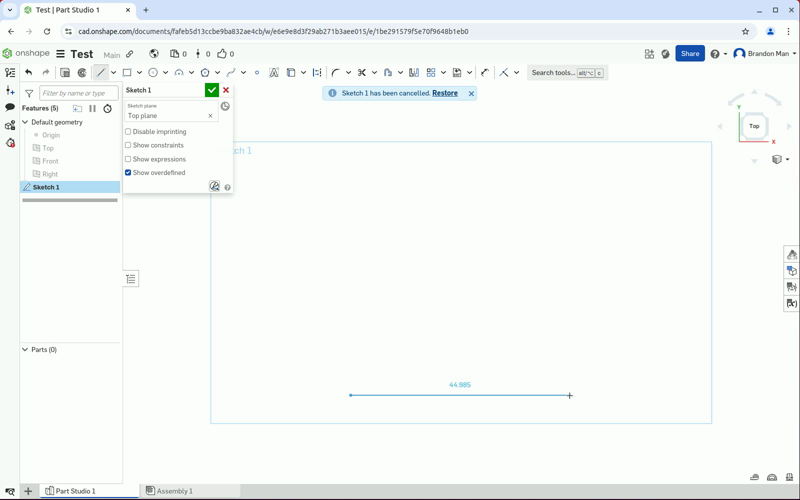
click(569, 395)
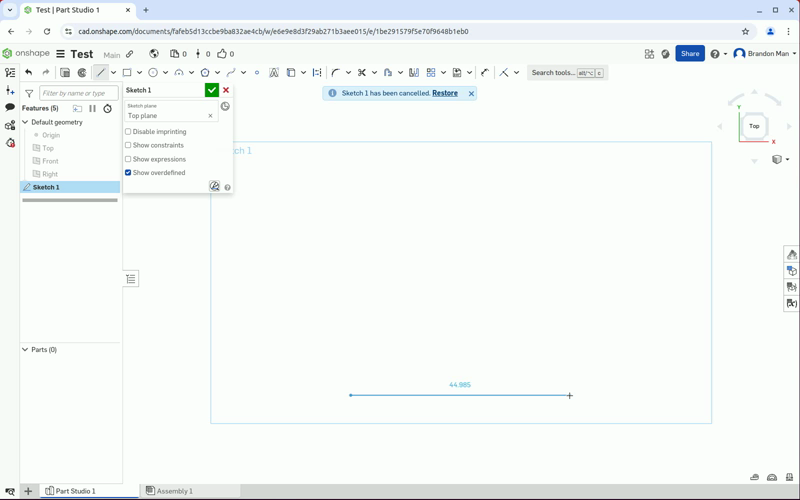
key_up(shift)
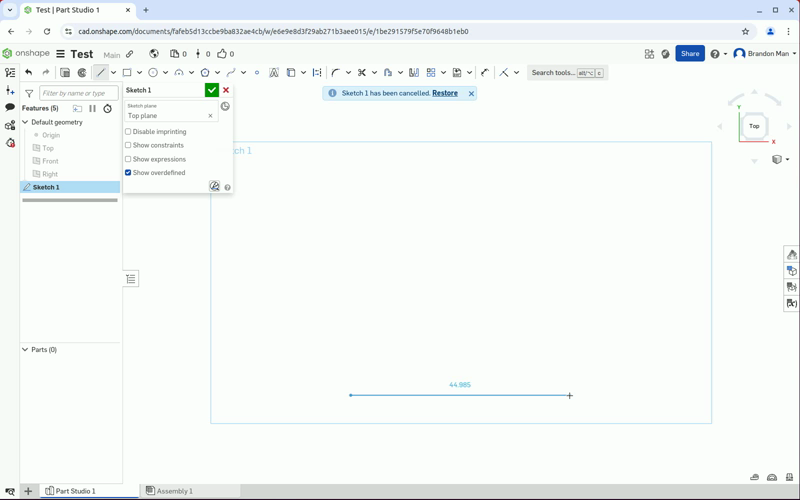
key_down(shift)
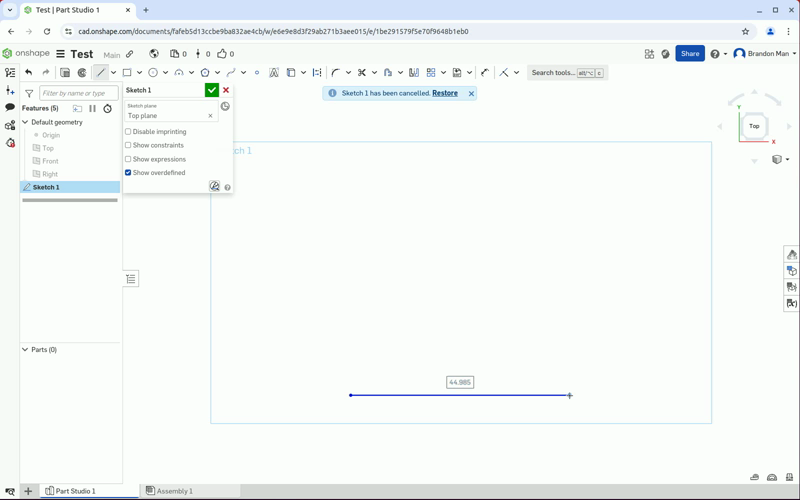
mouse_move(569, 171)
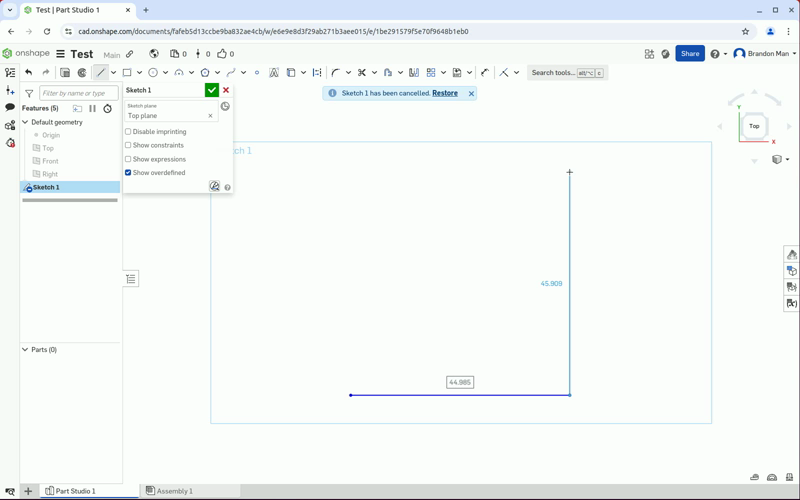
click(569, 171)
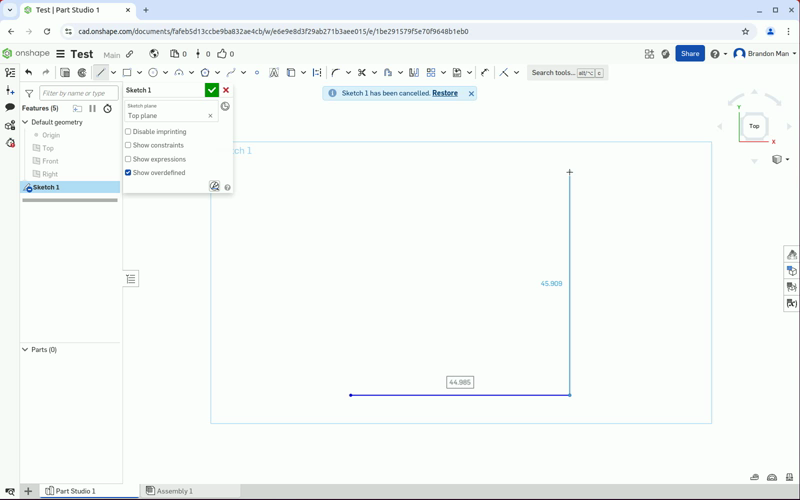
key_up(shift)
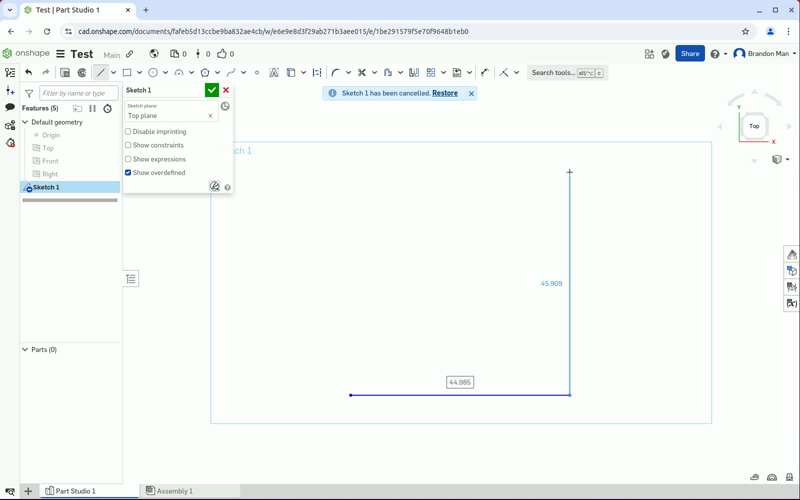
key_down(shift)
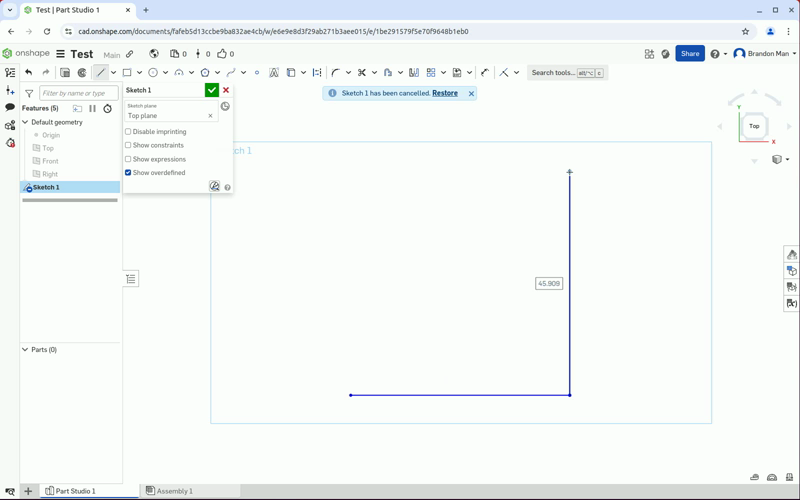
mouse_move(350, 171)
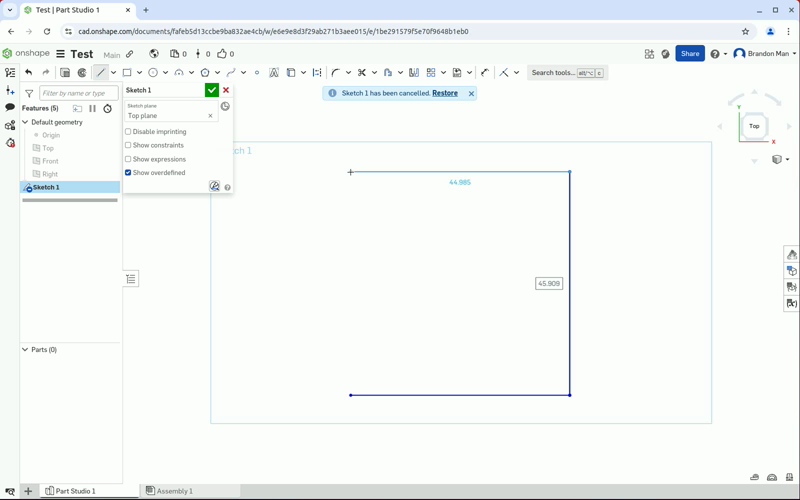
click(350, 171)
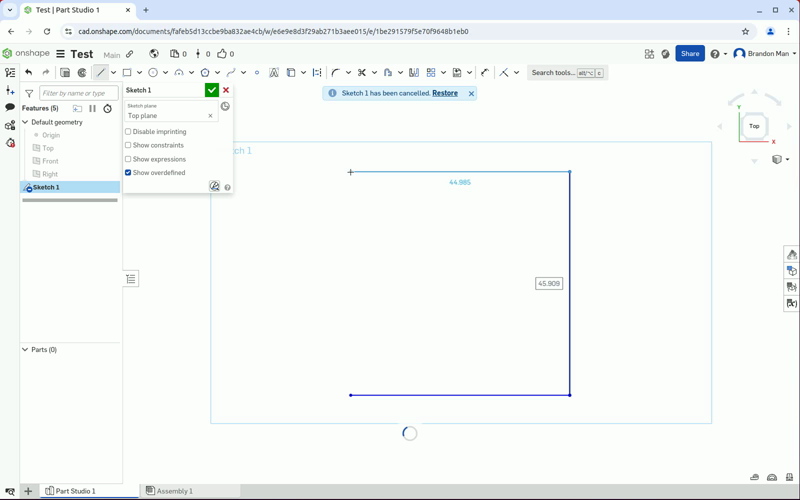
key_up(shift)
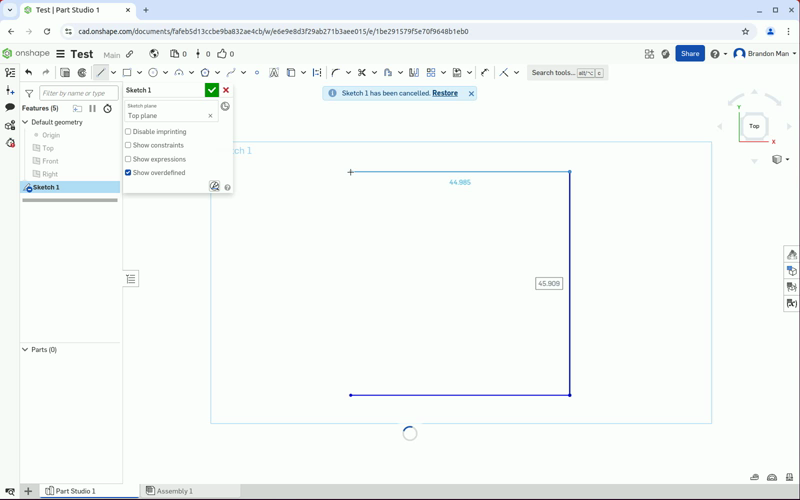
key_down(shift)
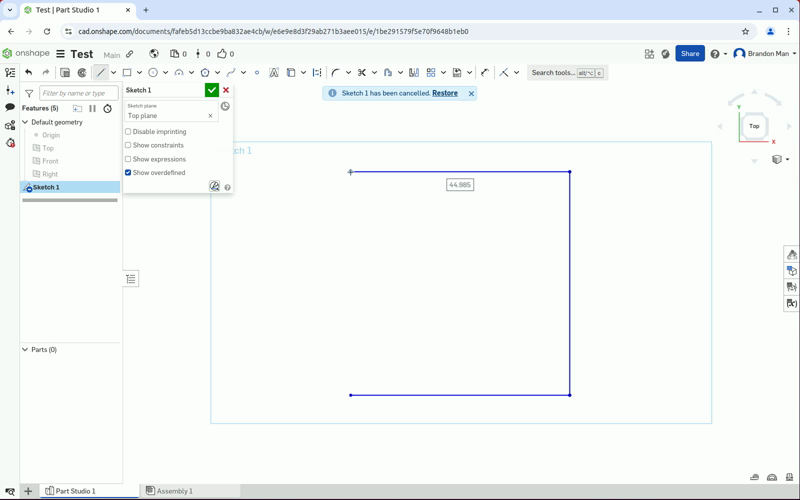
mouse_move(350, 395)
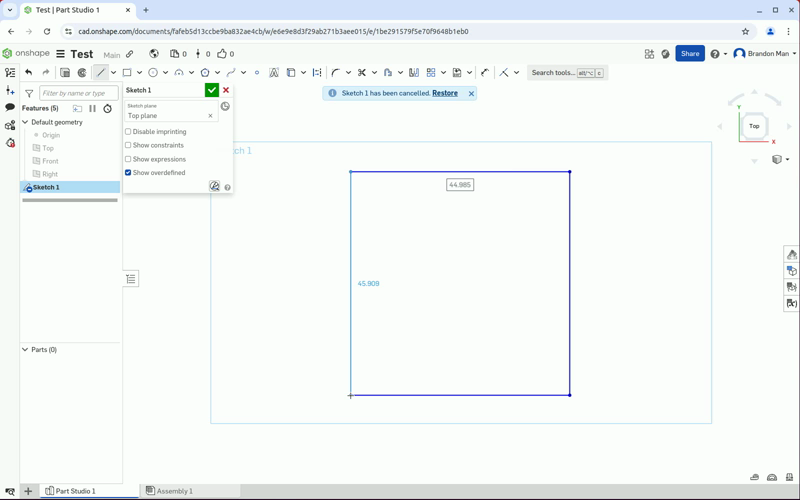
key_up(shift)
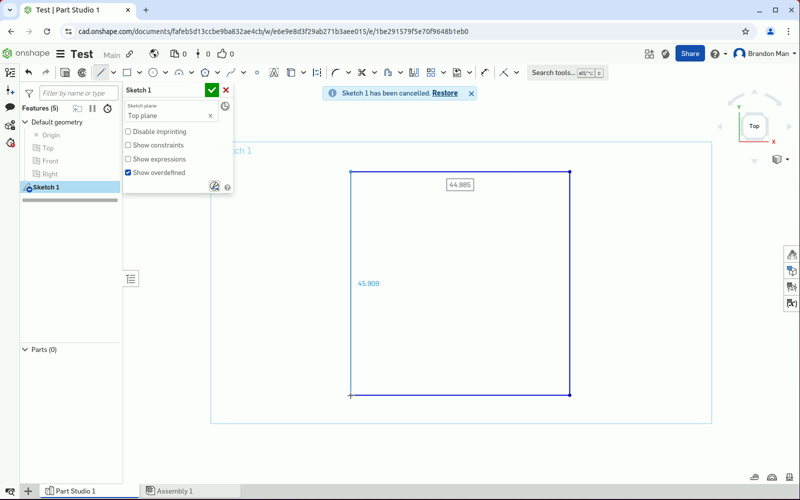
click(350, 395)
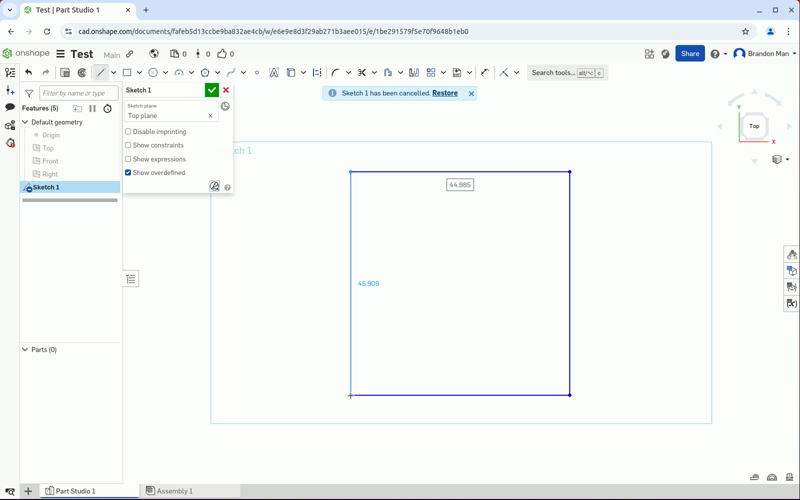
key(esc)
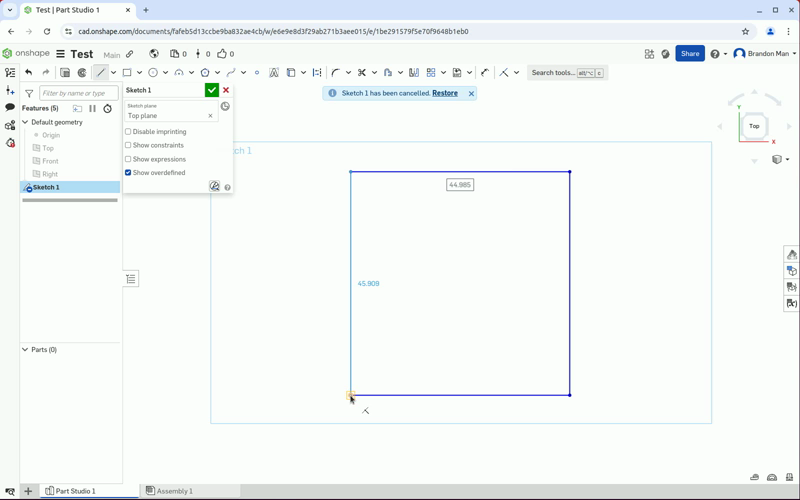
key(c)
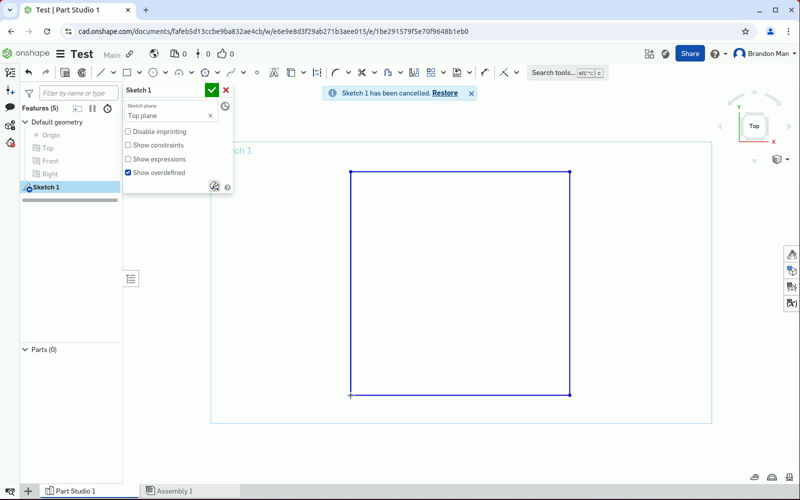
key_down(shift)
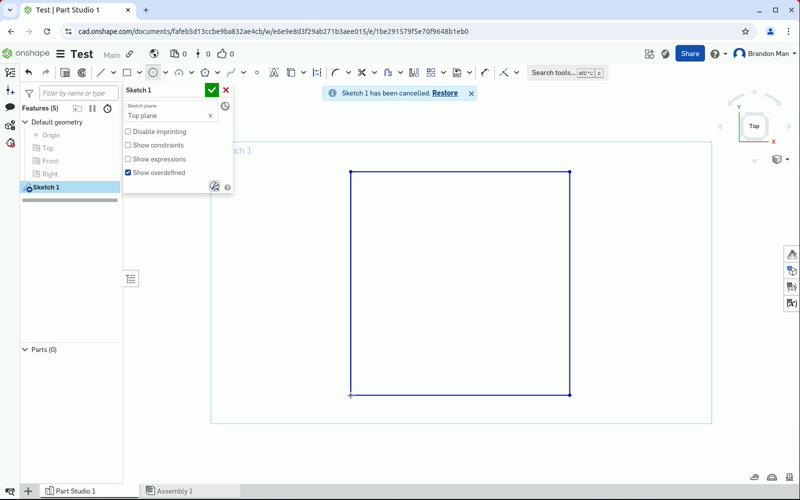
mouse_move(458, 282)
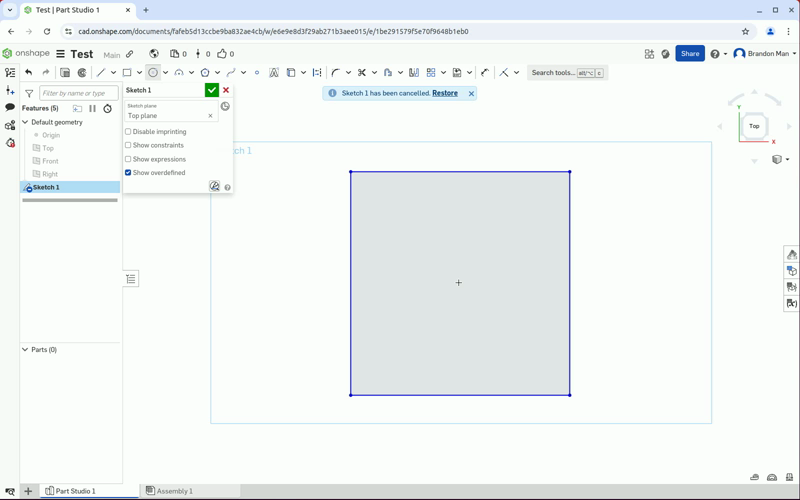
click(458, 282)
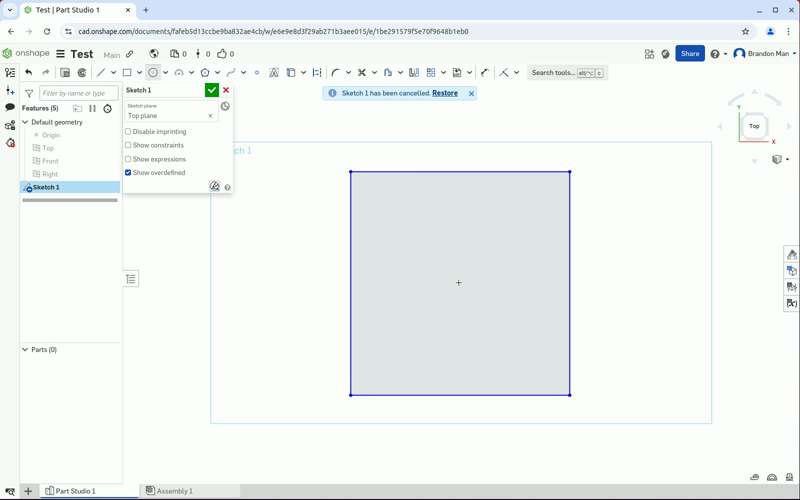
key_up(shift)
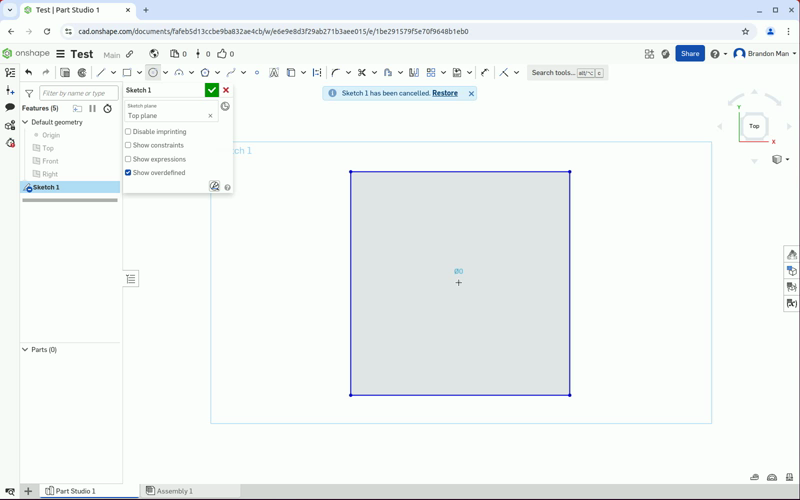
mouse_move(506, 282)
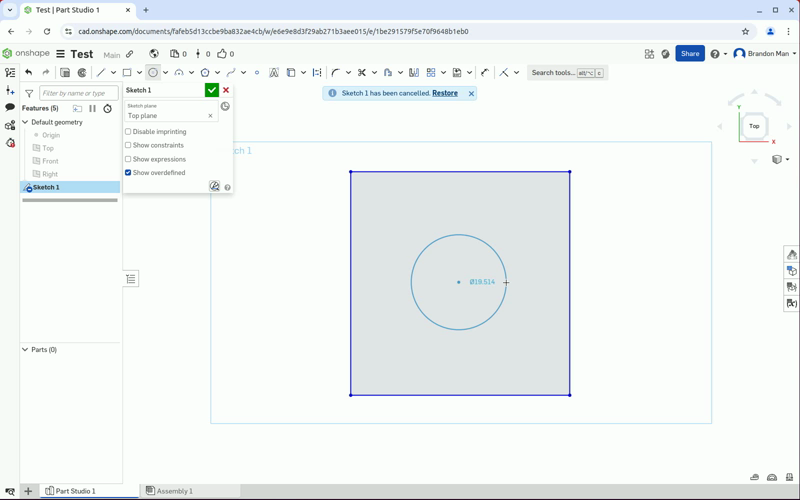
click(506, 282)
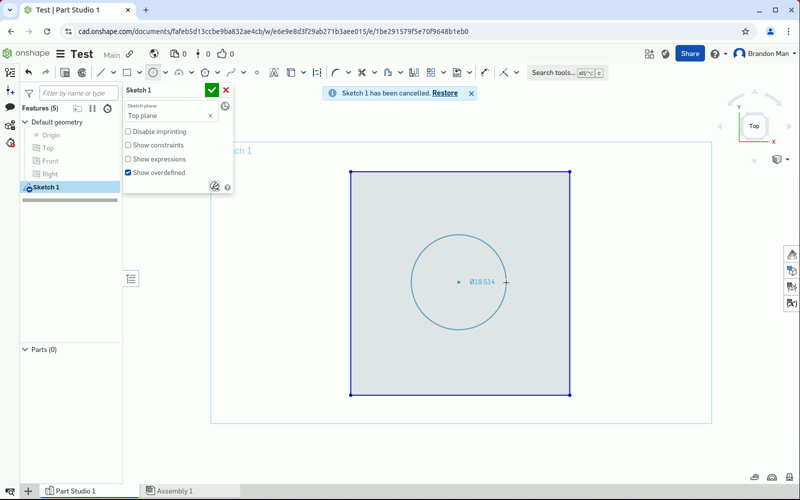
key(esc)
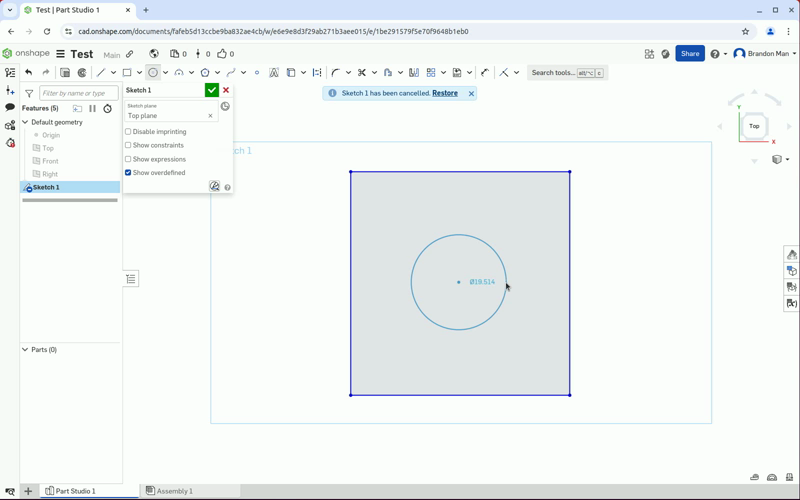
mouse_move(521, 222)
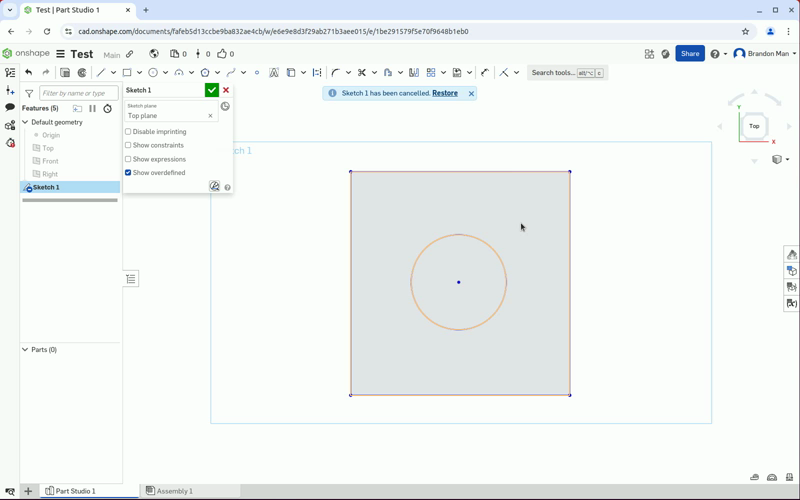
click(521, 222)
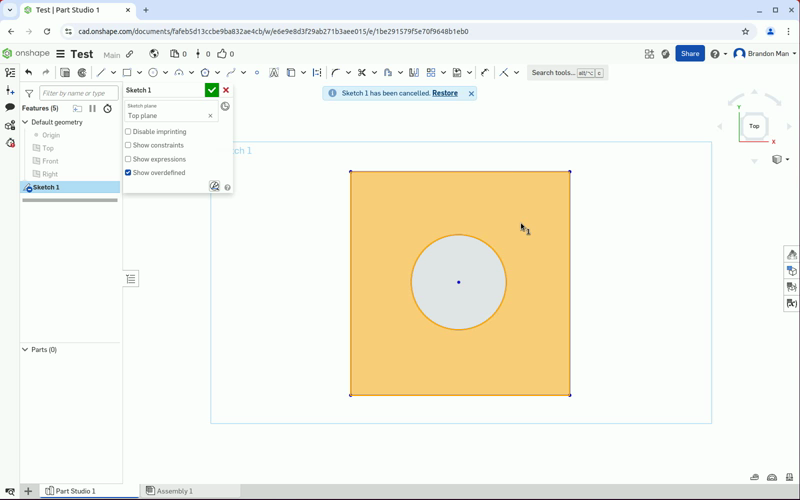
mouse_move(73, 352)
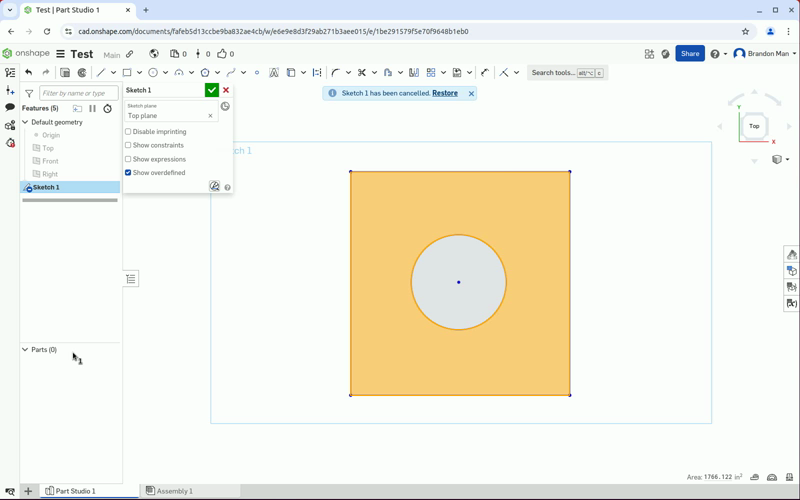
key(shift+y)
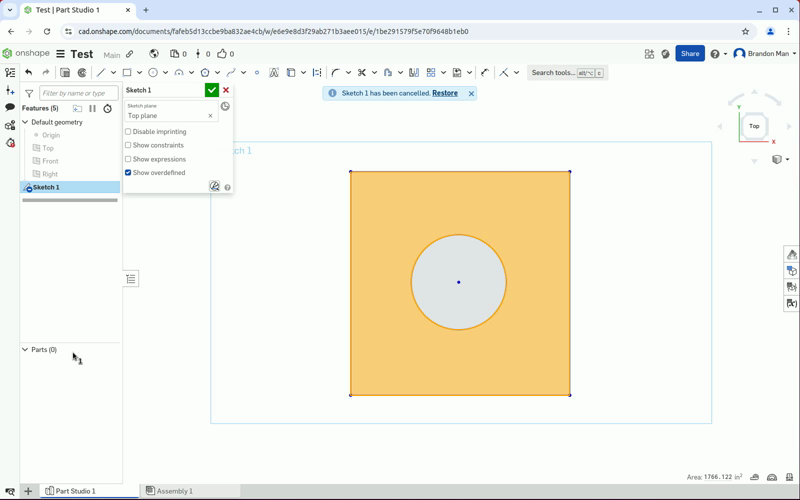
key(shift+e)
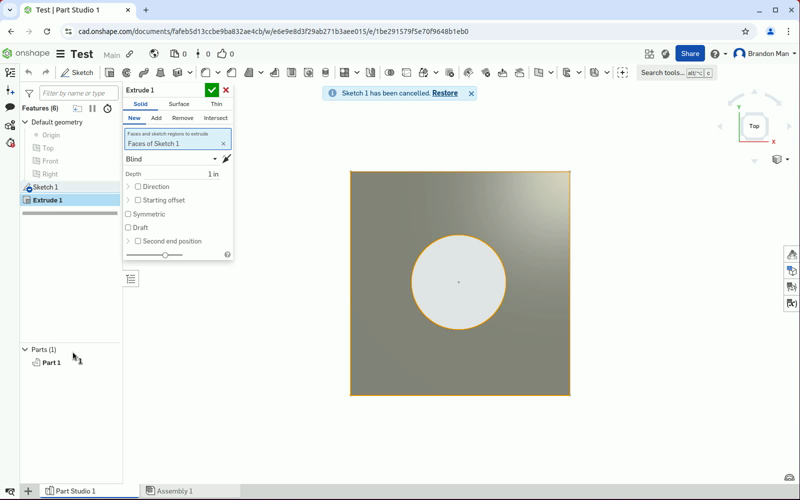
mouse_move(143, 106)
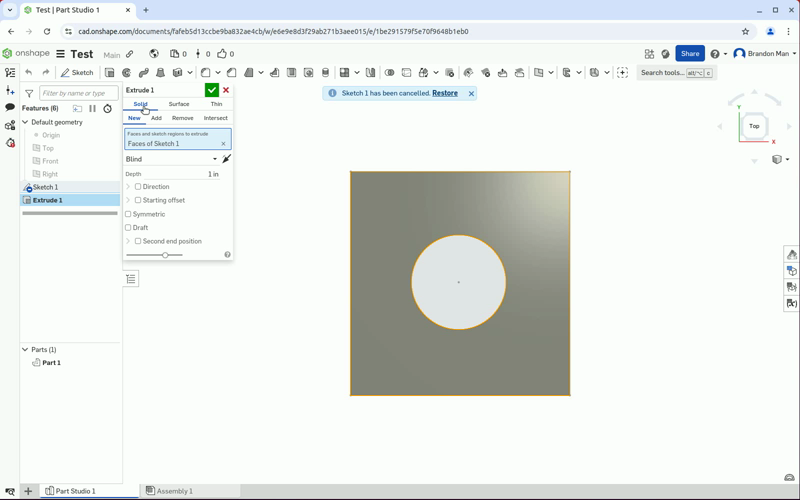
click(143, 106)
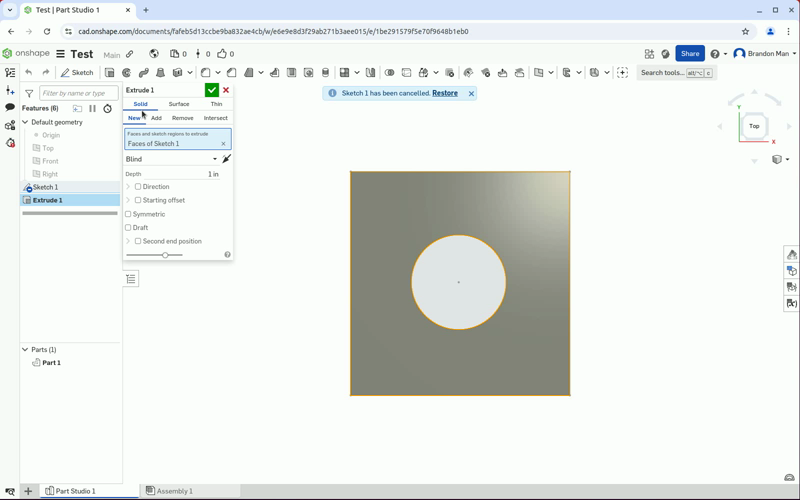
mouse_move(137, 120)
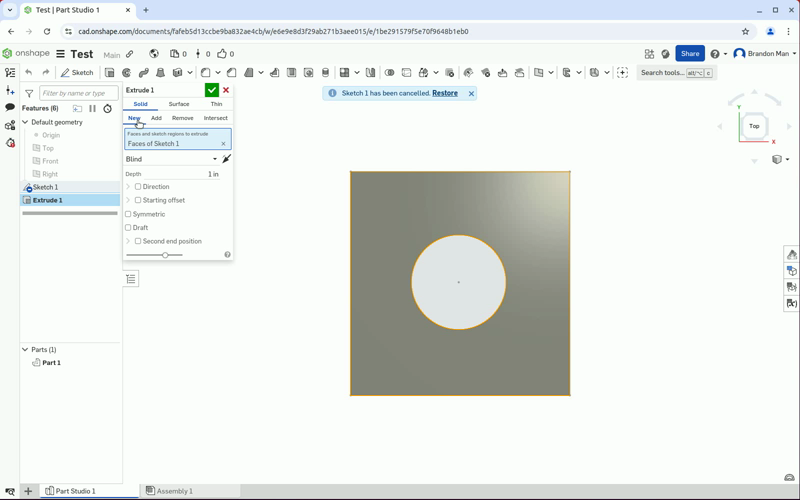
click(137, 120)
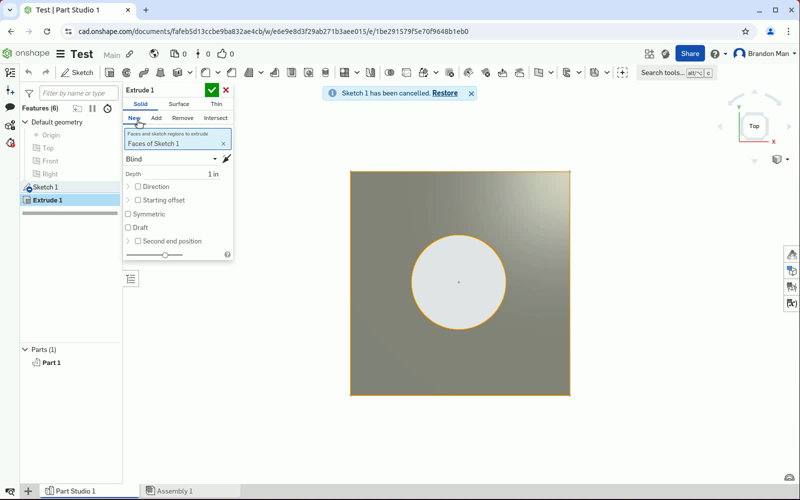
key(tab, 4)
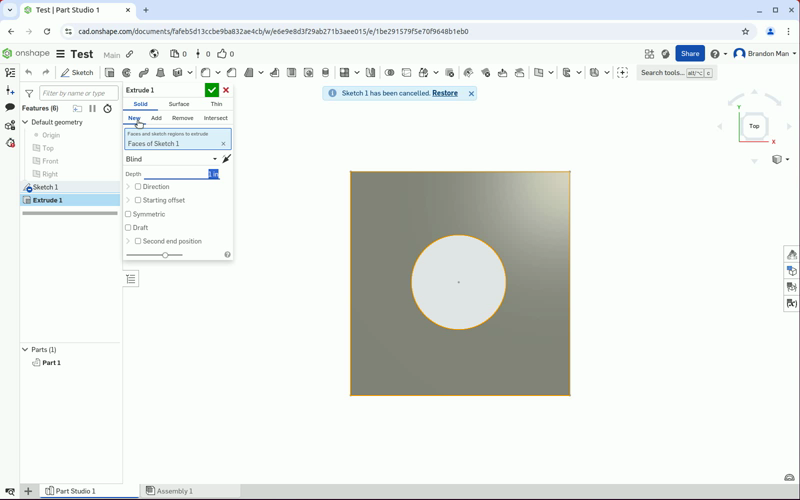
text(15.646)
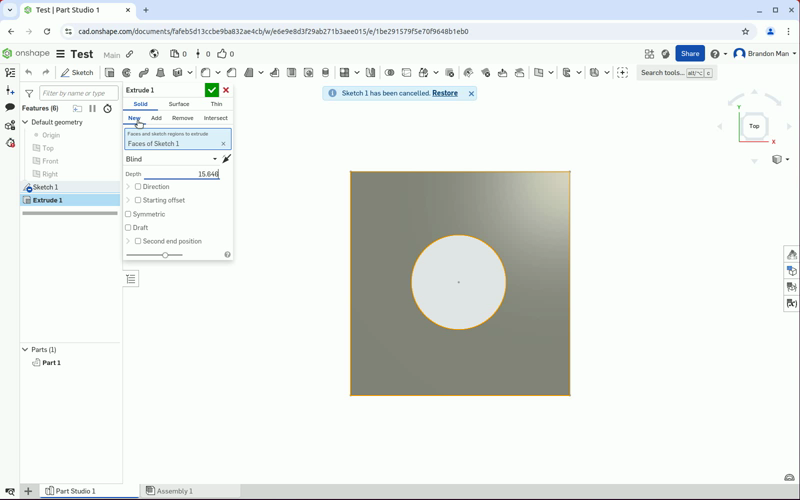
key(enter)
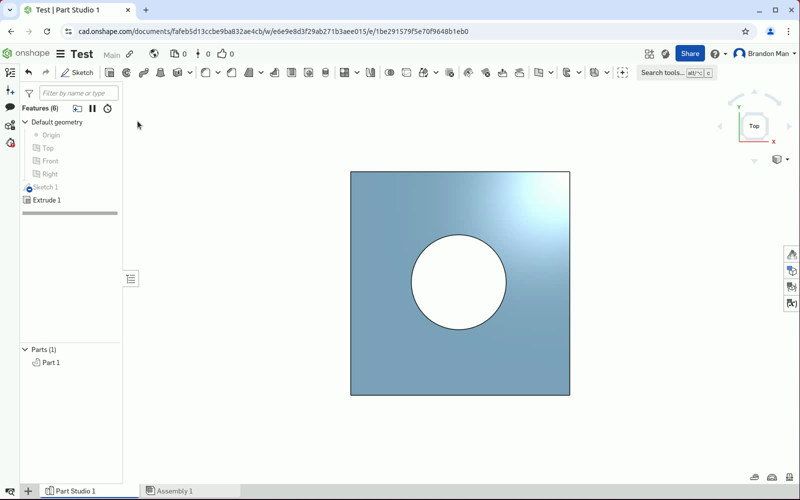
key(shift+h)
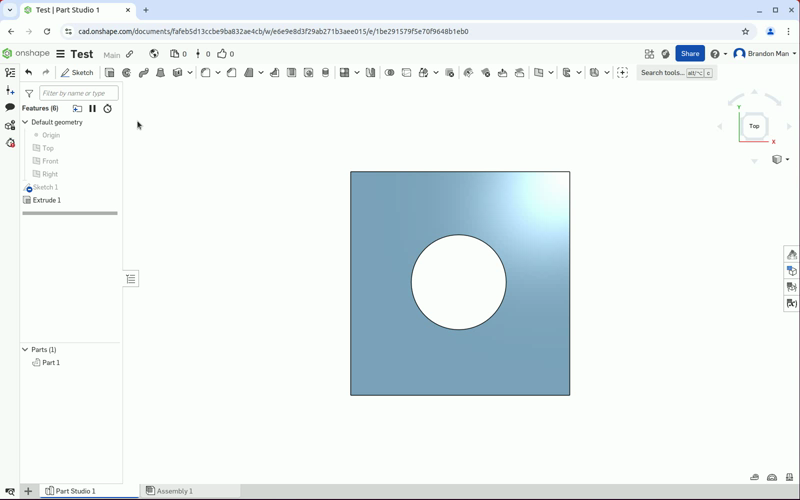
key(shift+h)
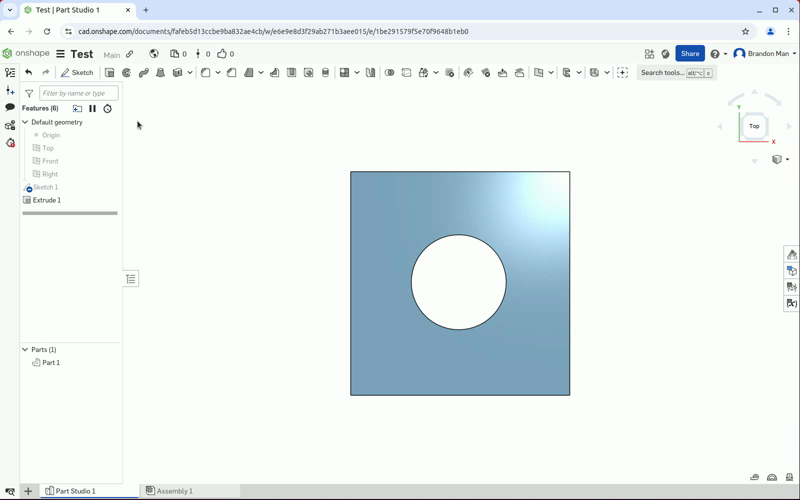
mouse_move(73, 189)
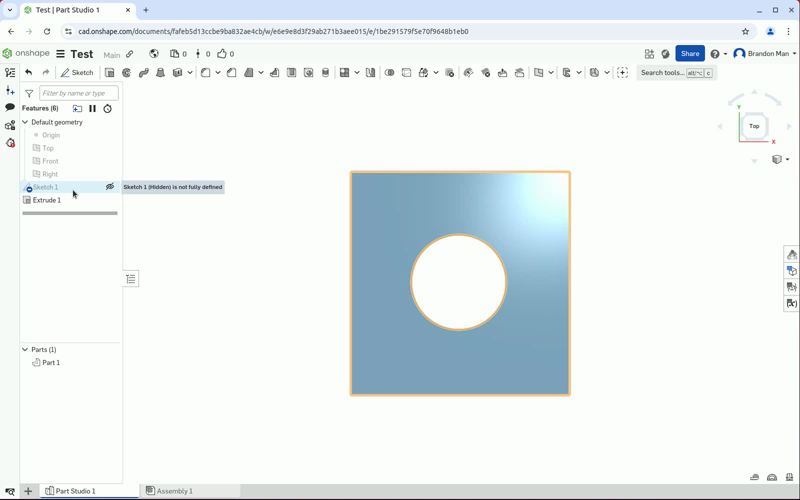
click(73, 189)
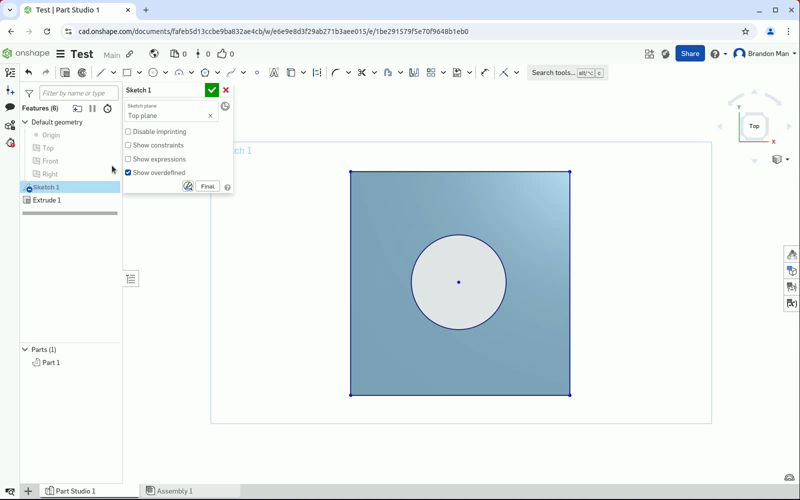
mouse_move(229, 92)
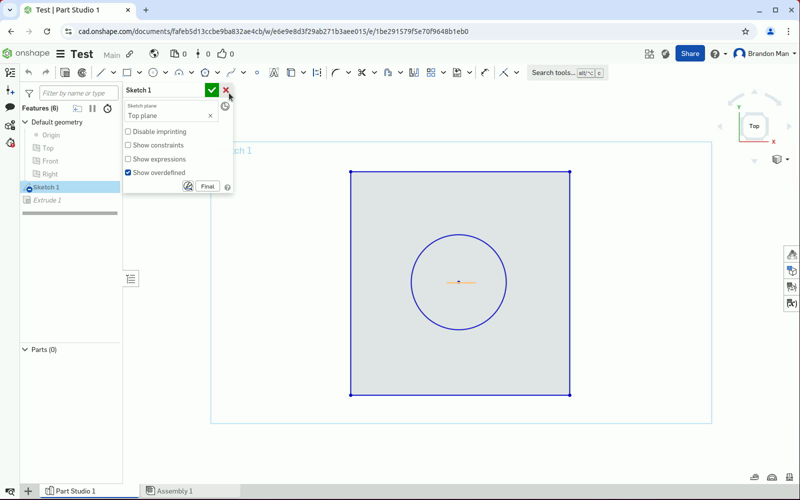
click(229, 92)
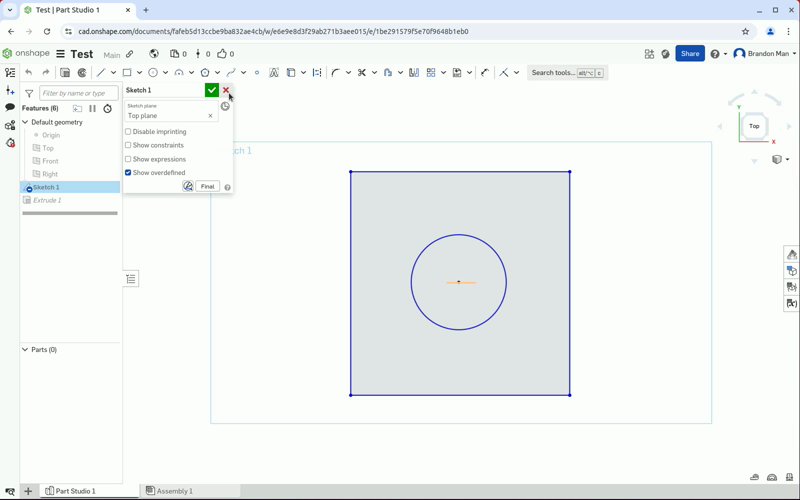
key(shift+s)
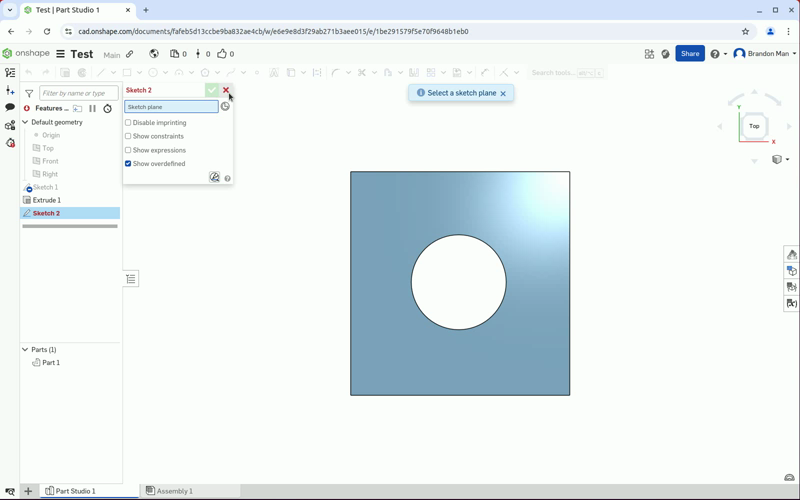
mouse_move(73, 150)
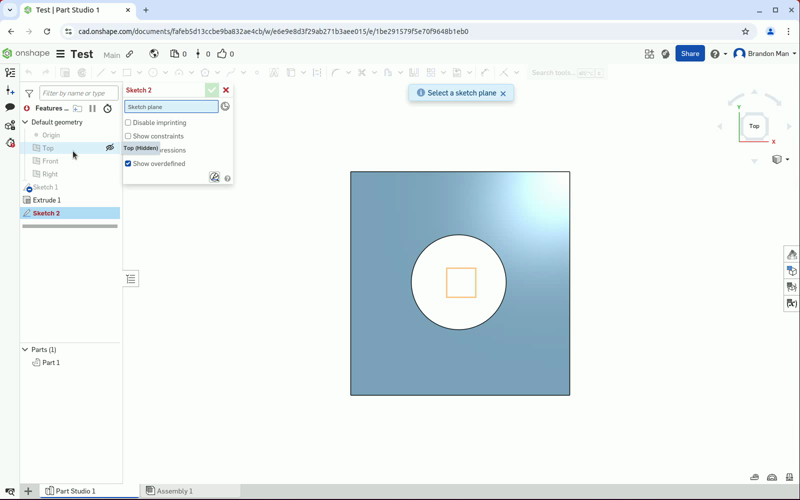
click(73, 150)
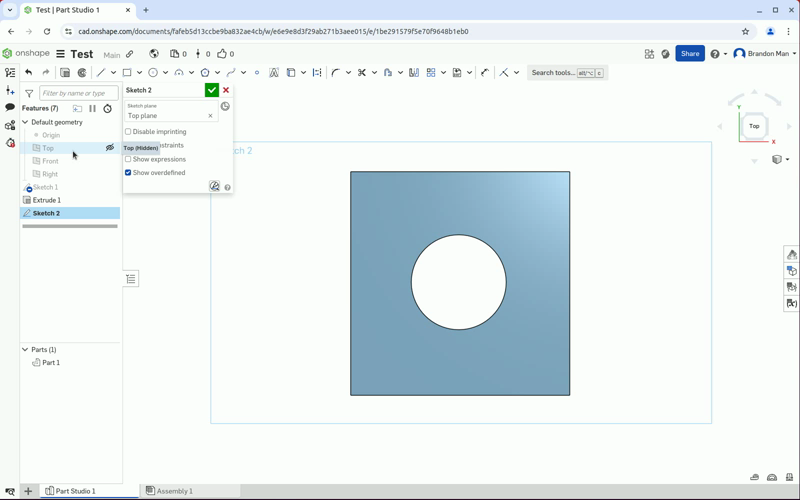
mouse_move(73, 352)
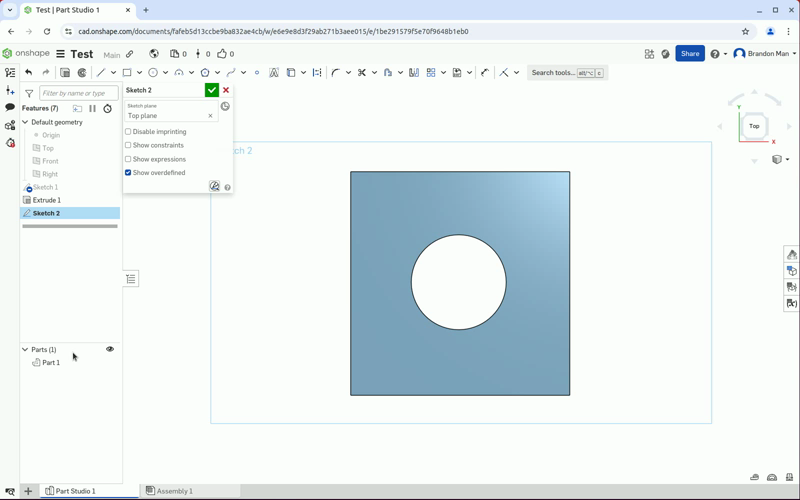
key(y)
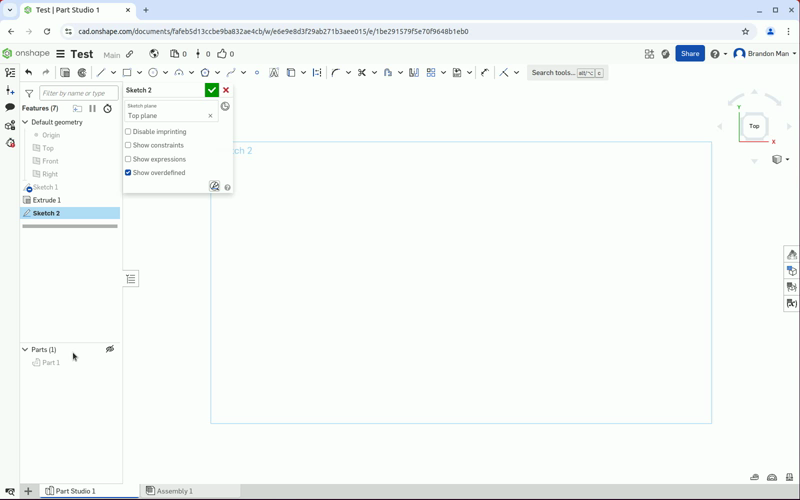
key(l)
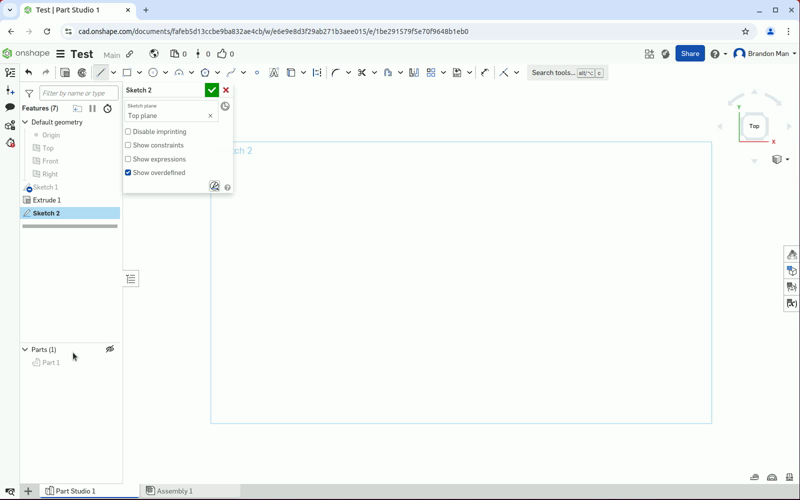
key_down(shift)
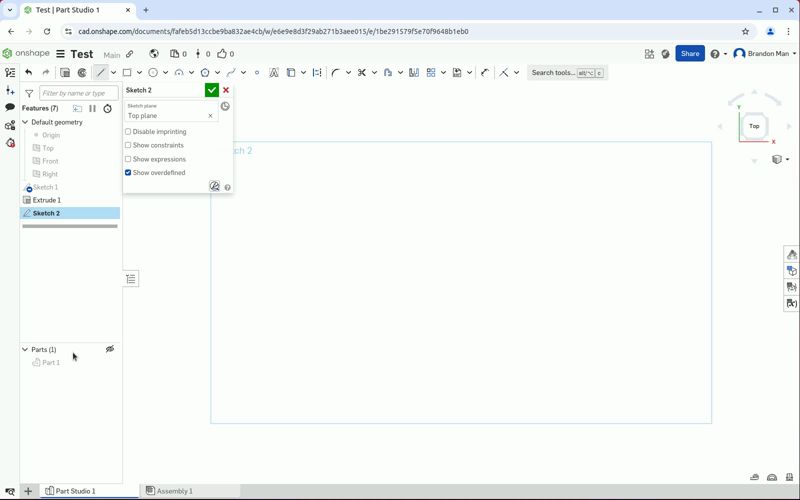
mouse_move(350, 395)
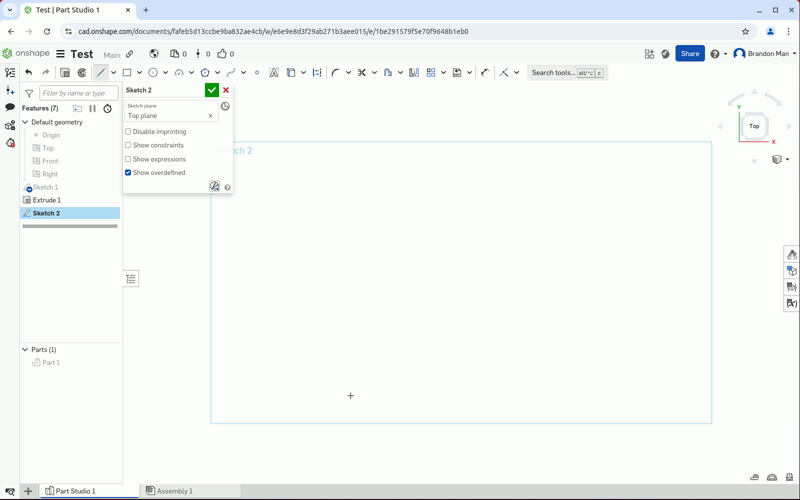
click(350, 395)
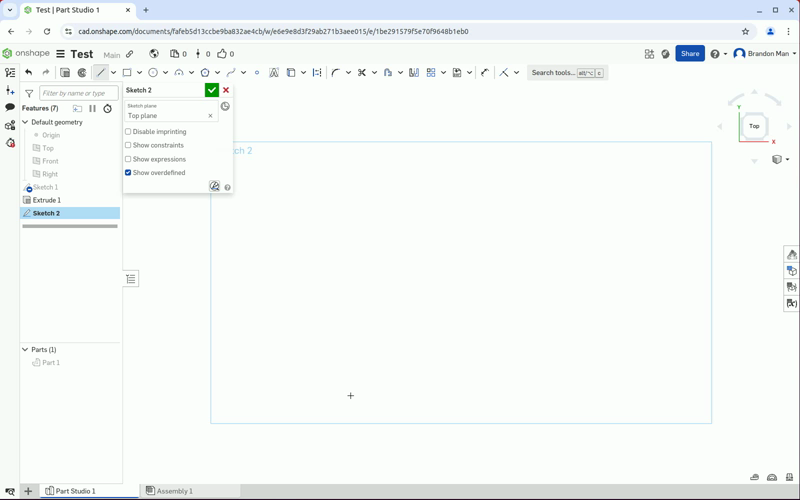
key_up(shift)
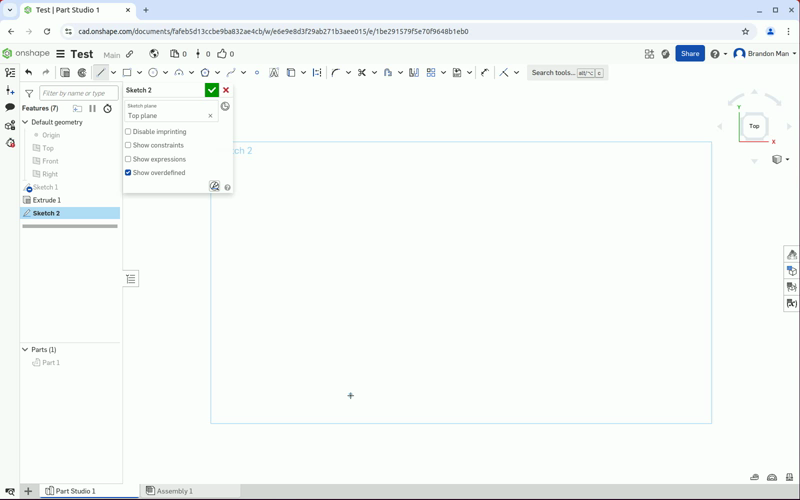
key_down(shift)
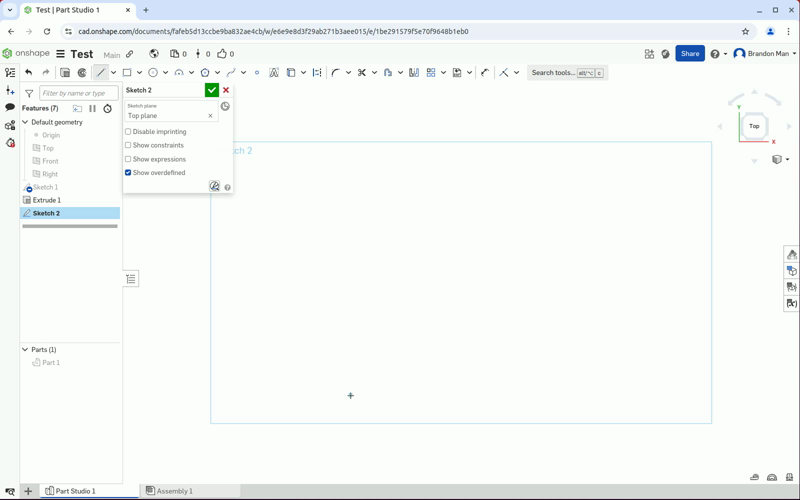
mouse_move(569, 395)
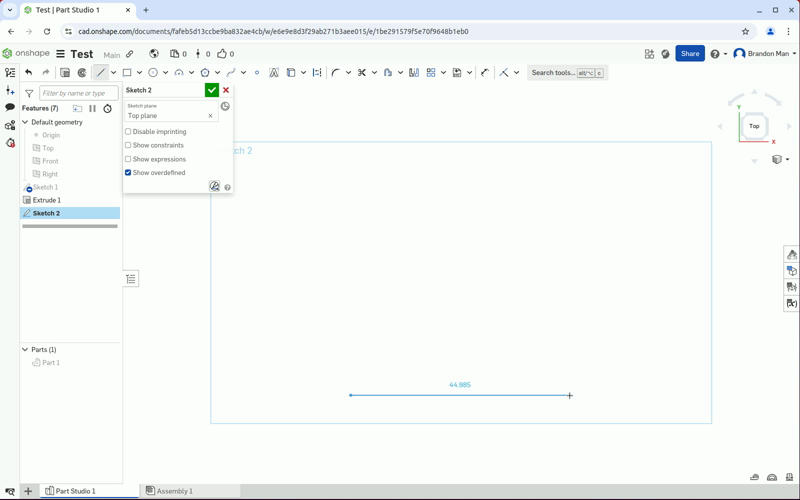
click(569, 395)
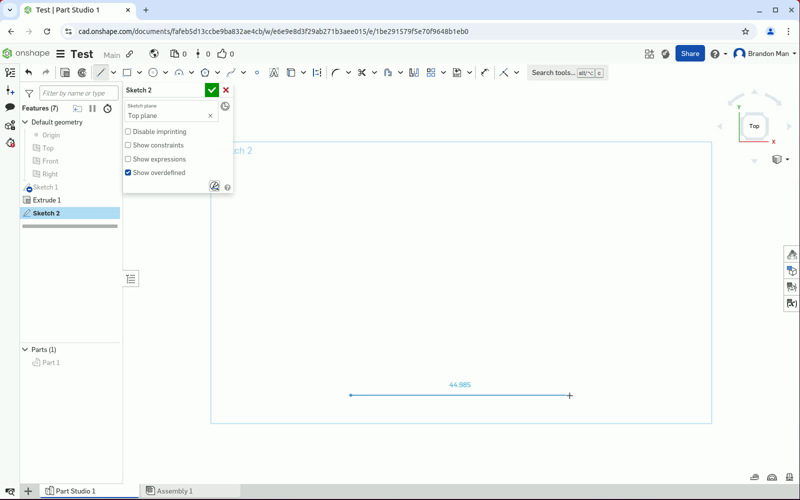
key_up(shift)
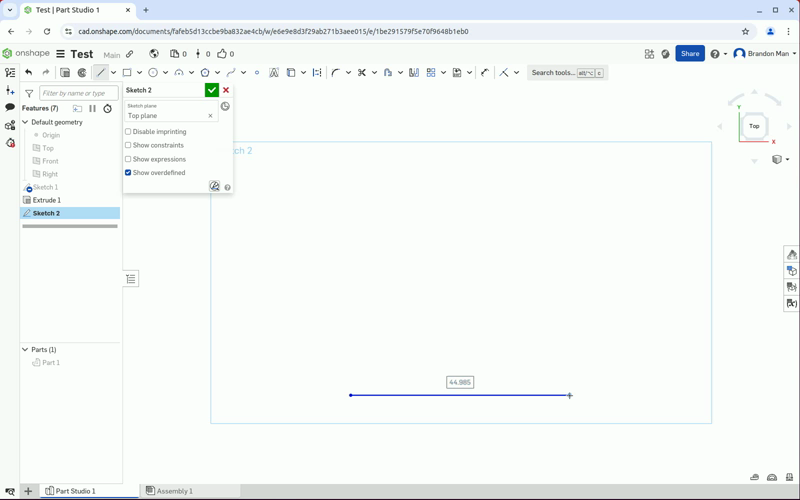
key_down(shift)
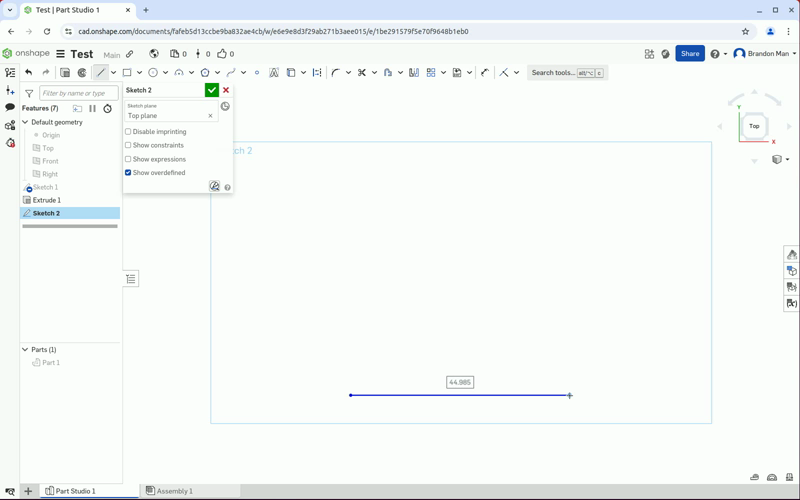
mouse_move(569, 171)
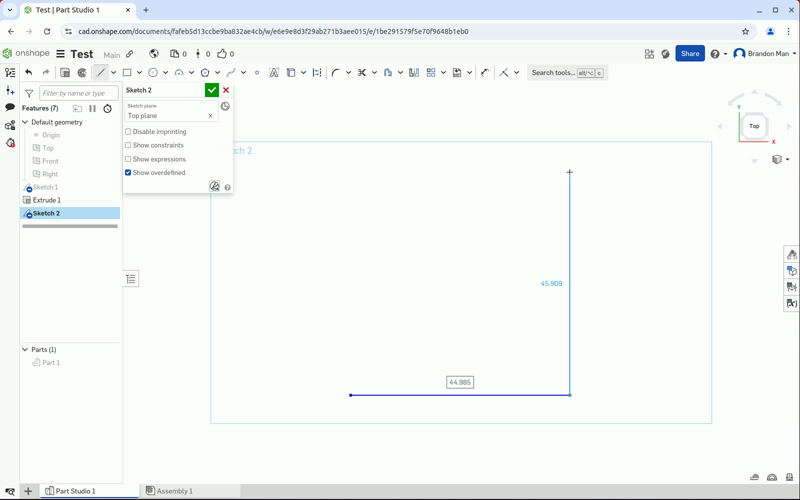
click(569, 171)
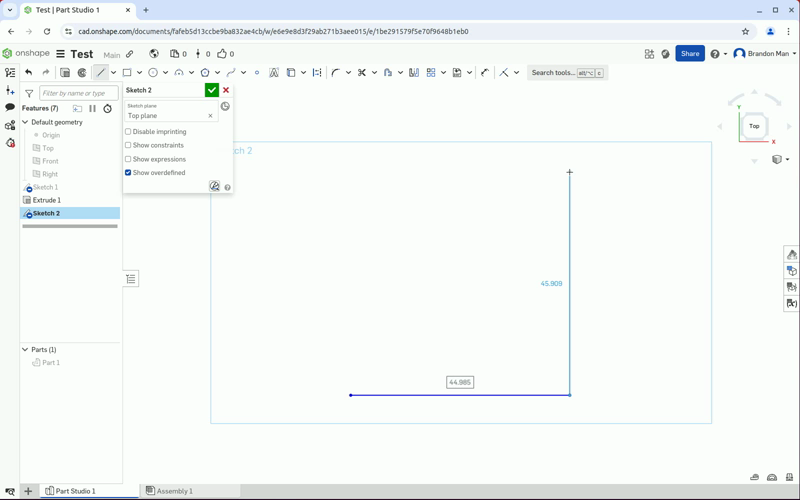
key_up(shift)
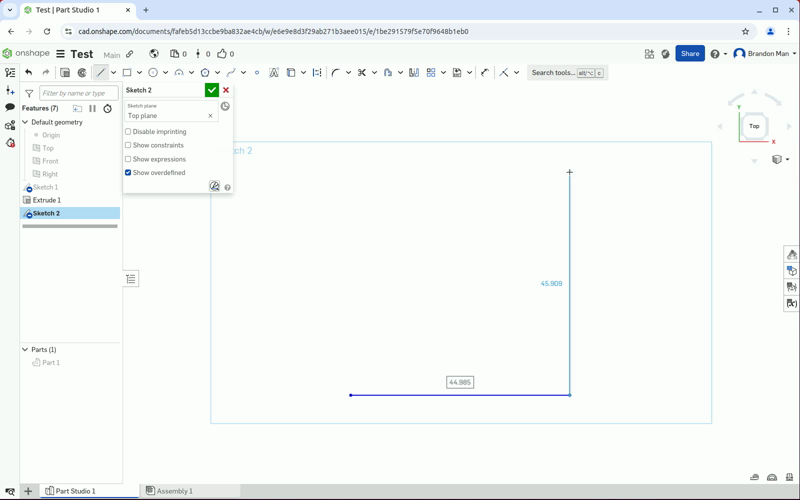
key_down(shift)
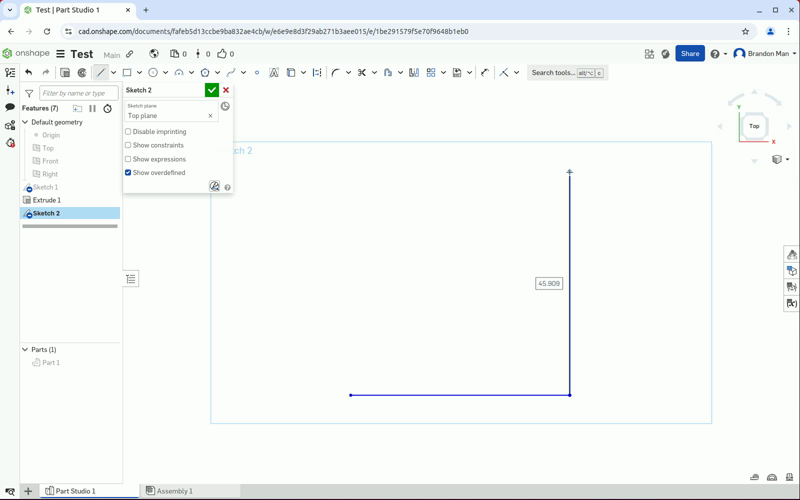
mouse_move(350, 171)
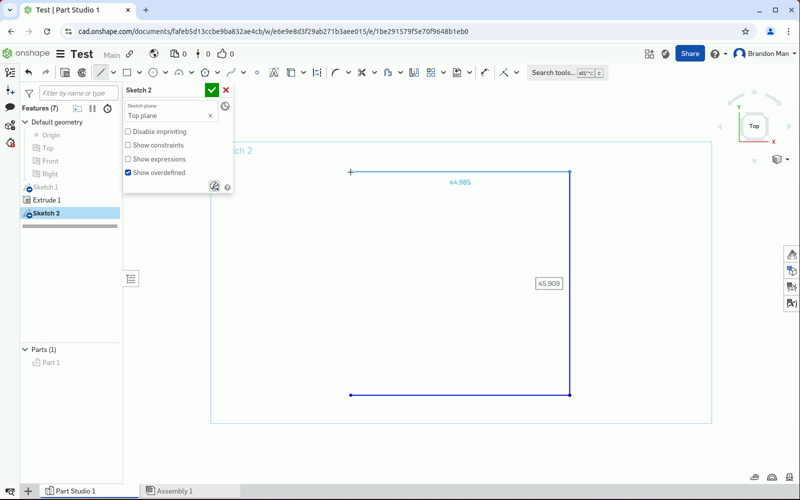
click(350, 171)
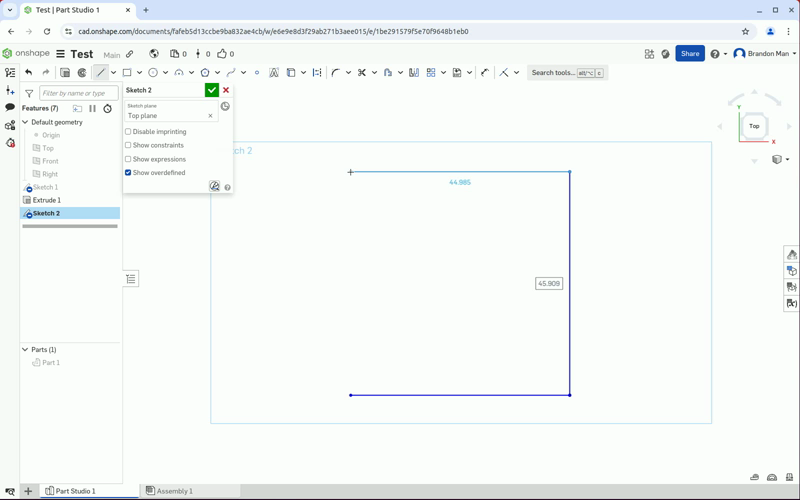
key_up(shift)
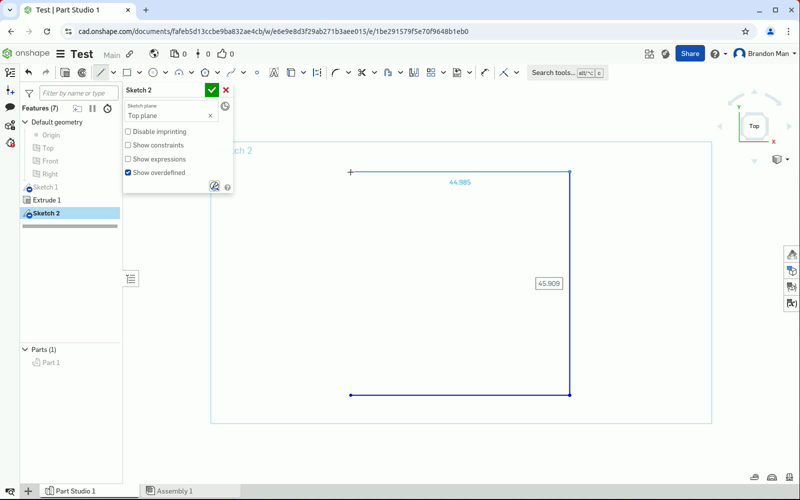
key_down(shift)
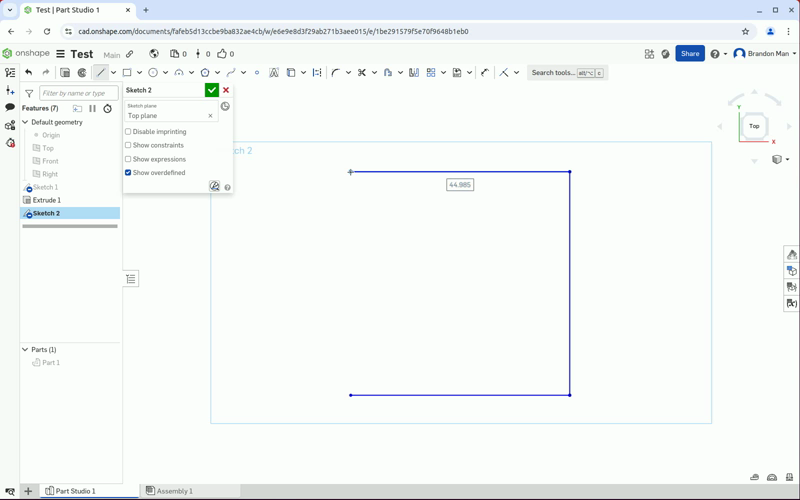
mouse_move(350, 395)
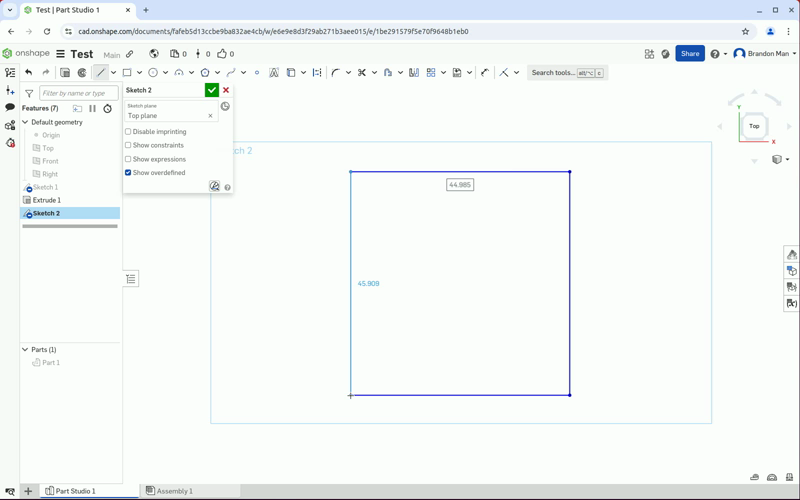
key_up(shift)
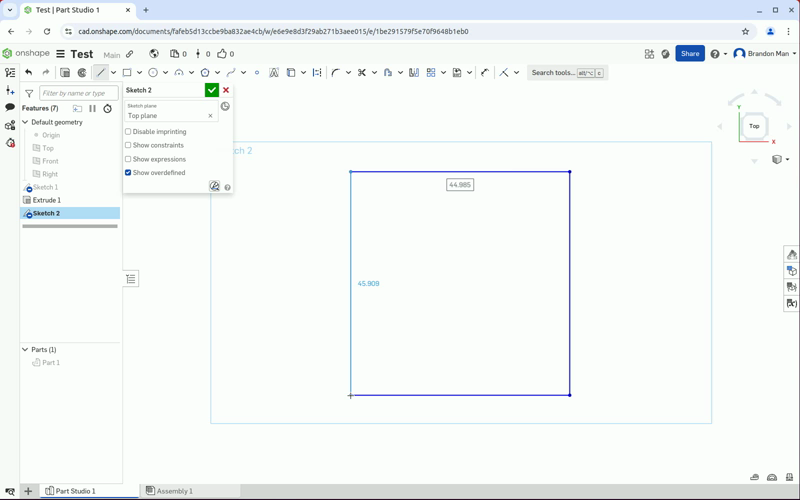
click(350, 395)
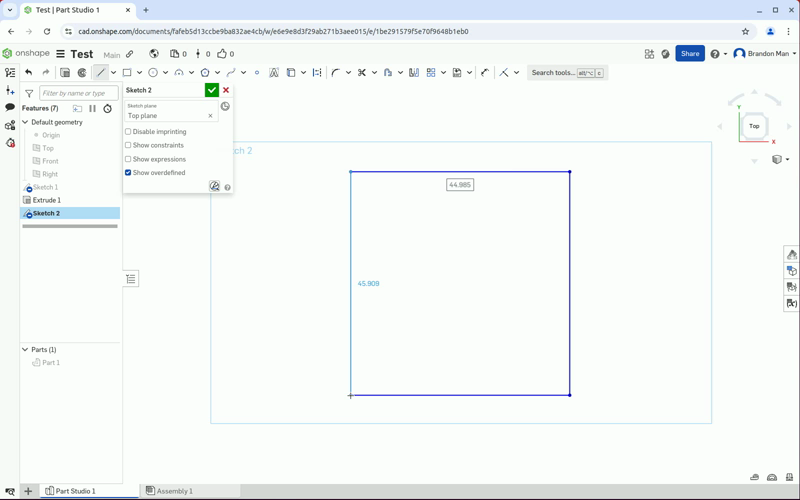
key(esc)
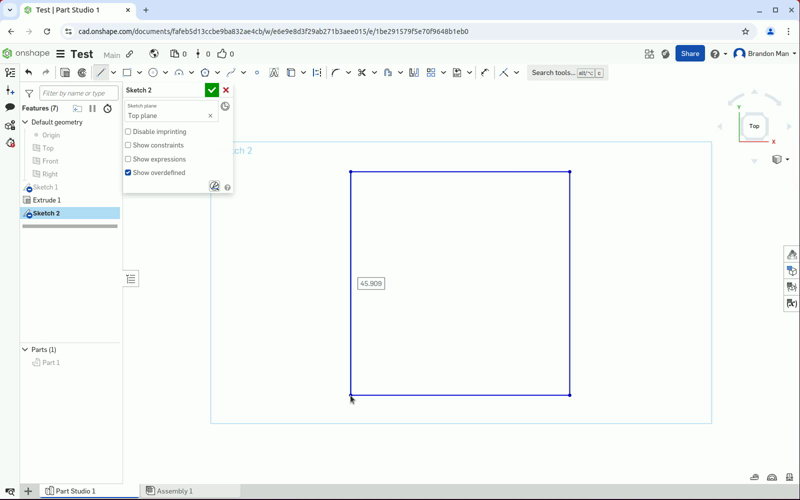
key(c)
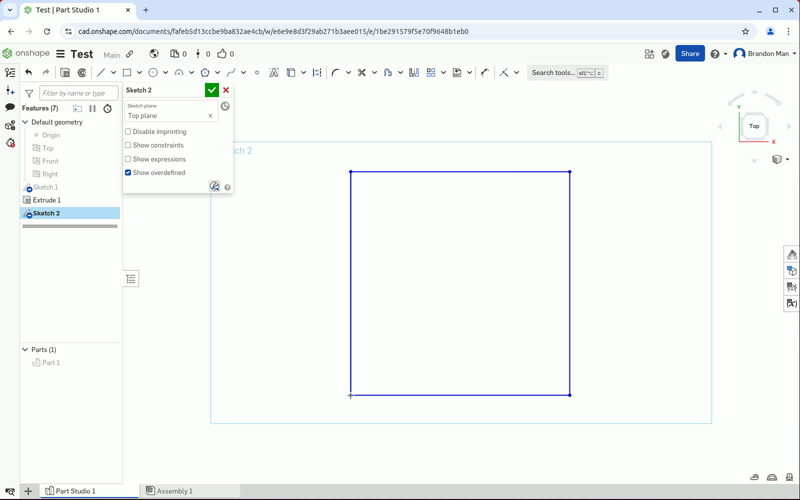
key_down(shift)
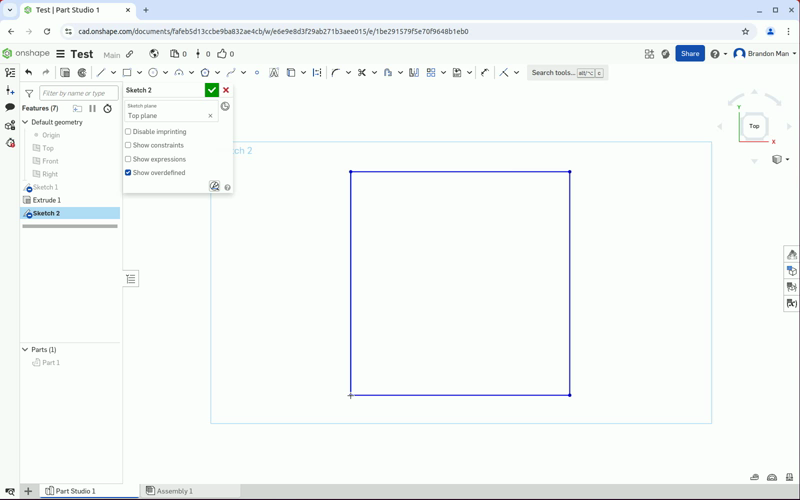
mouse_move(458, 282)
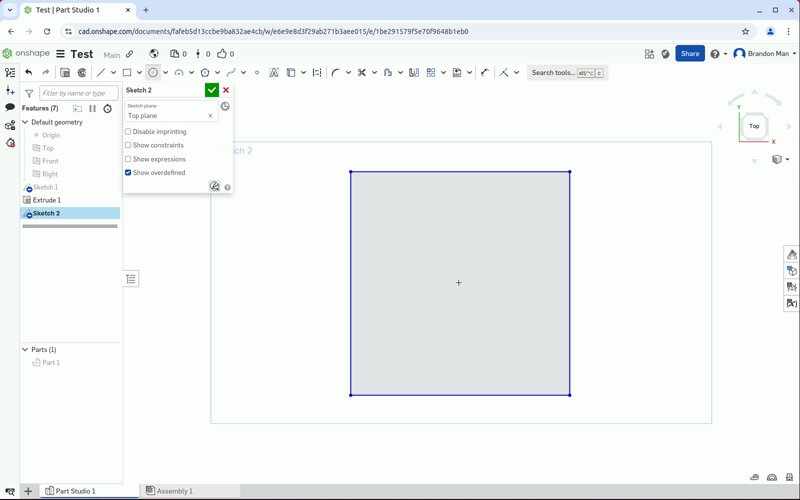
click(458, 282)
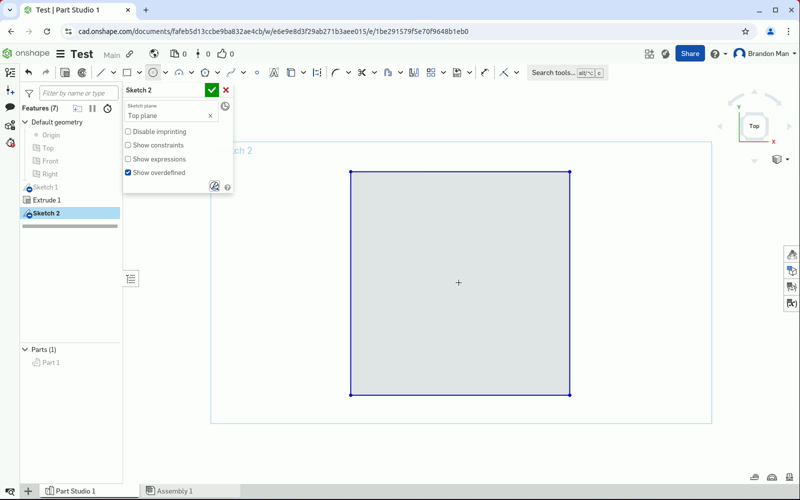
key_up(shift)
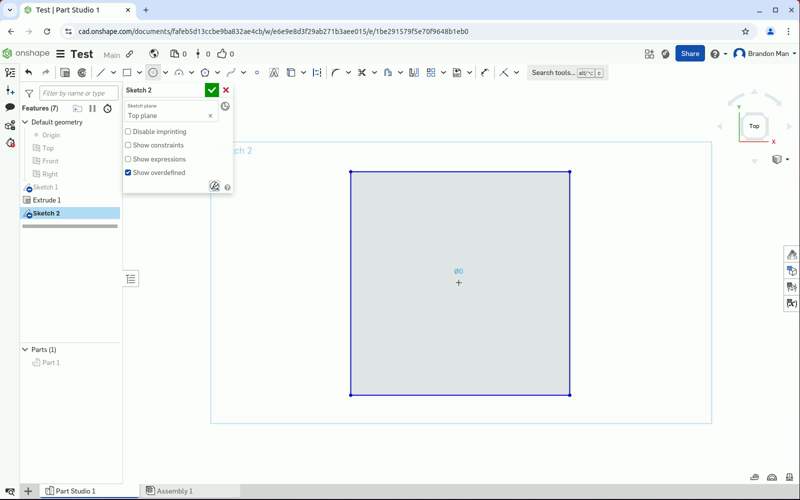
mouse_move(506, 282)
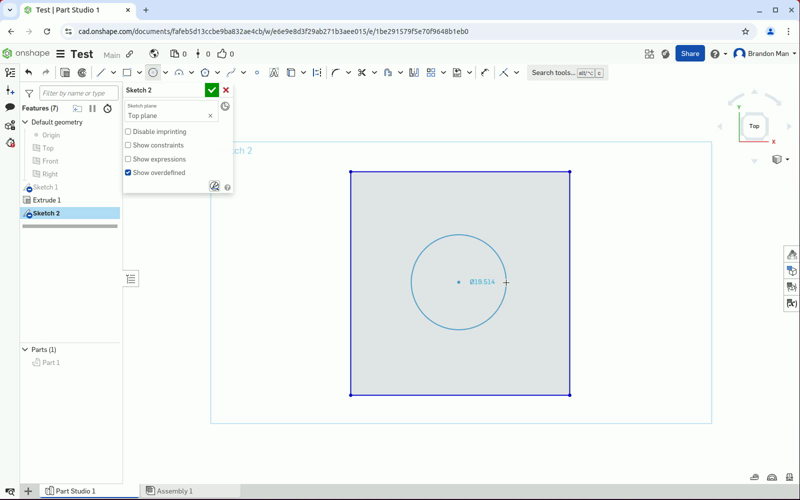
click(506, 282)
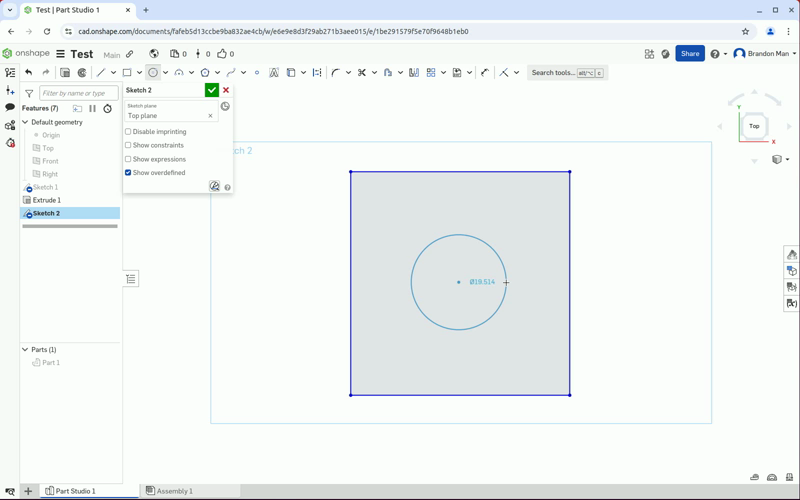
key(esc)
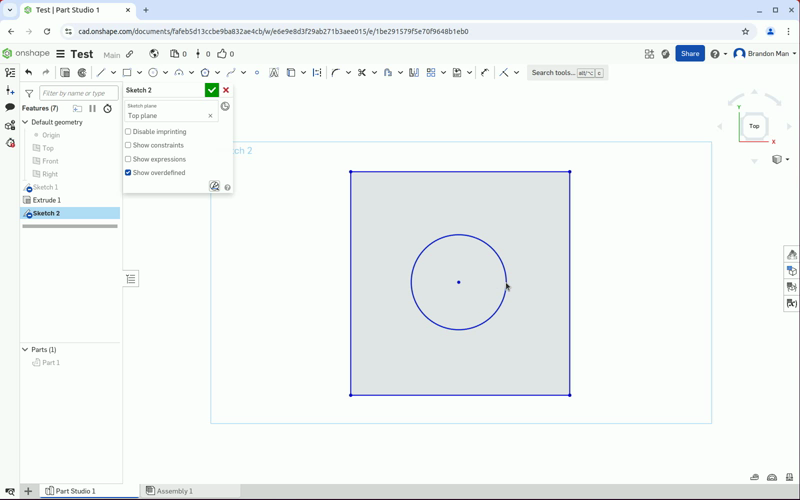
mouse_move(539, 283)
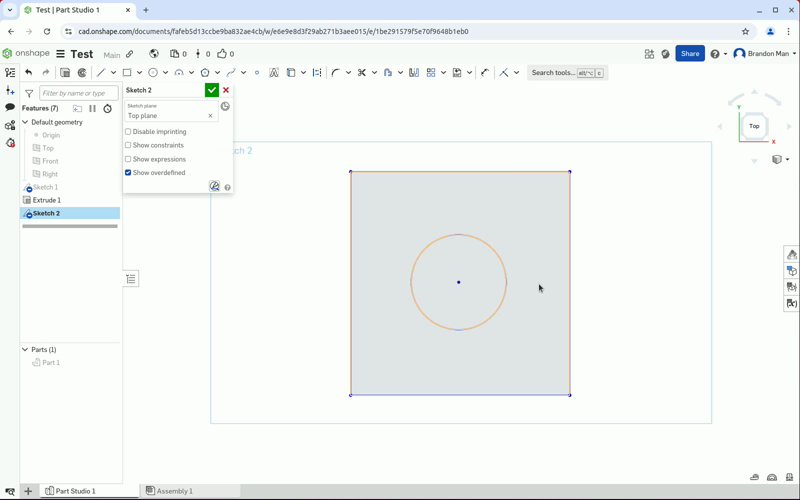
click(539, 283)
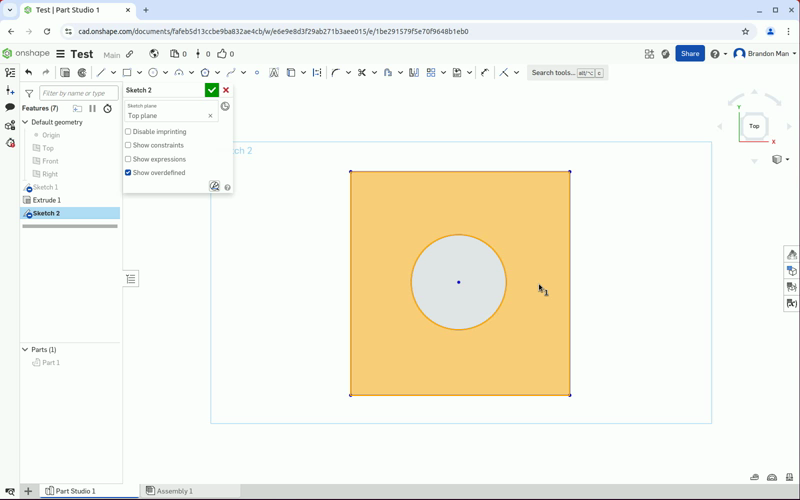
mouse_move(73, 352)
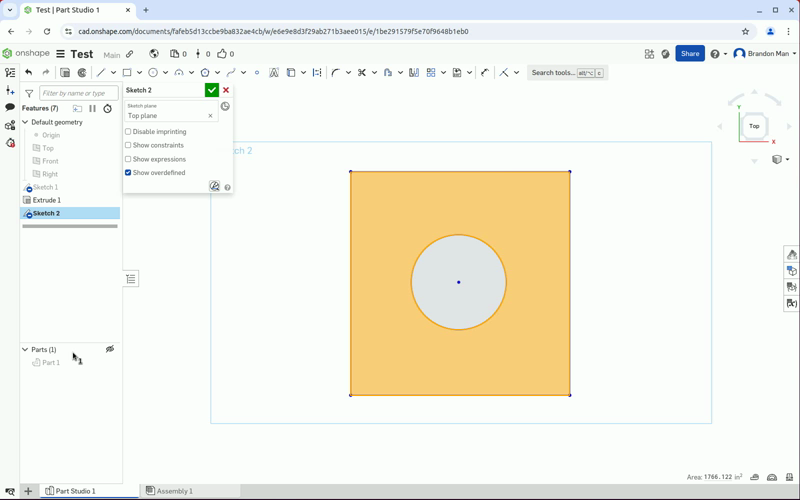
key(shift+y)
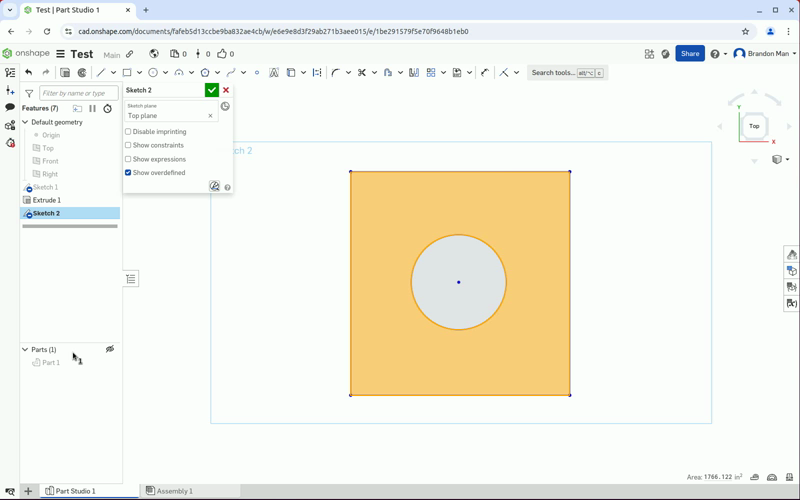
key(shift+e)
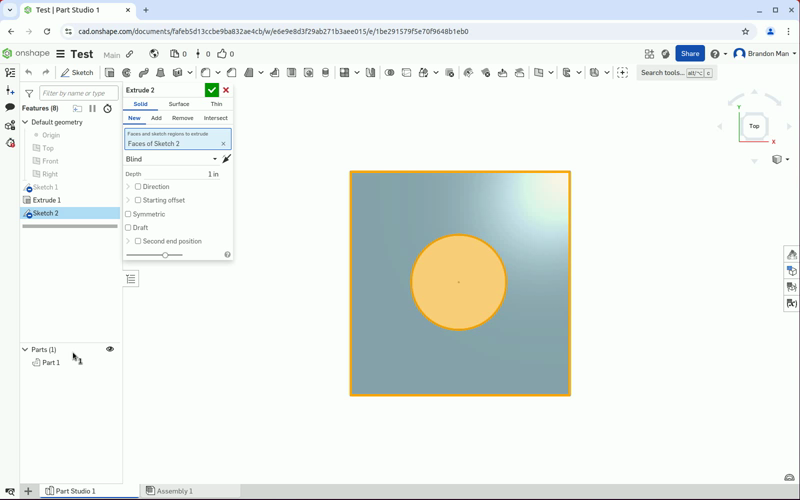
mouse_move(143, 106)
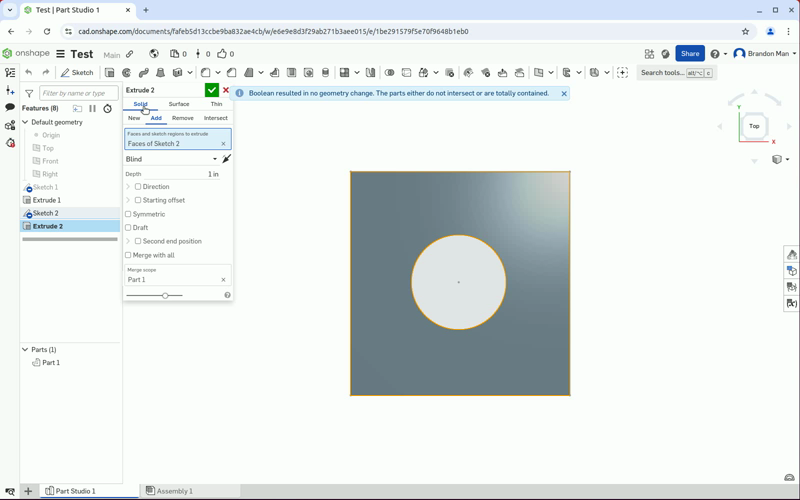
click(143, 106)
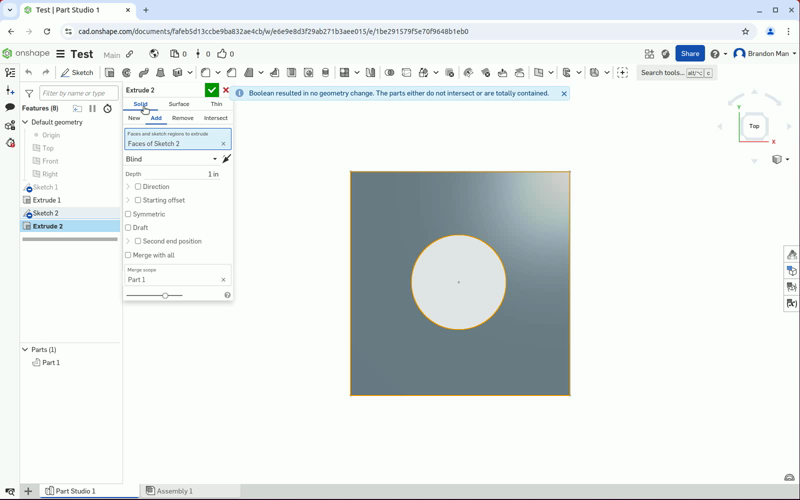
mouse_move(137, 120)
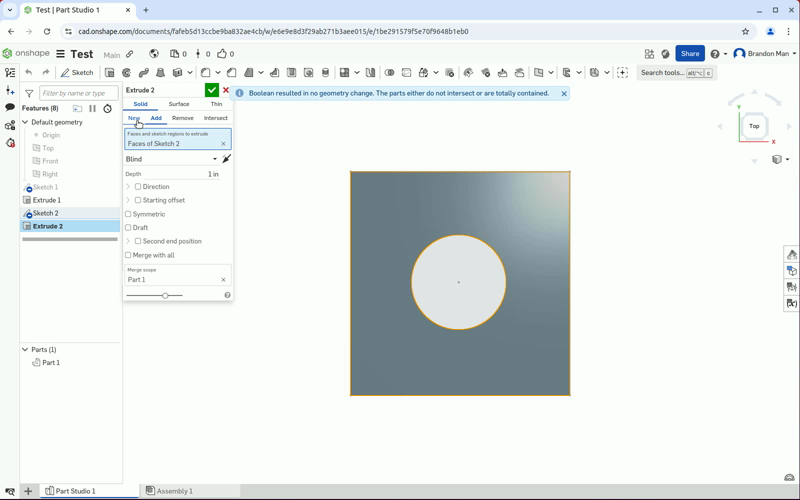
click(137, 120)
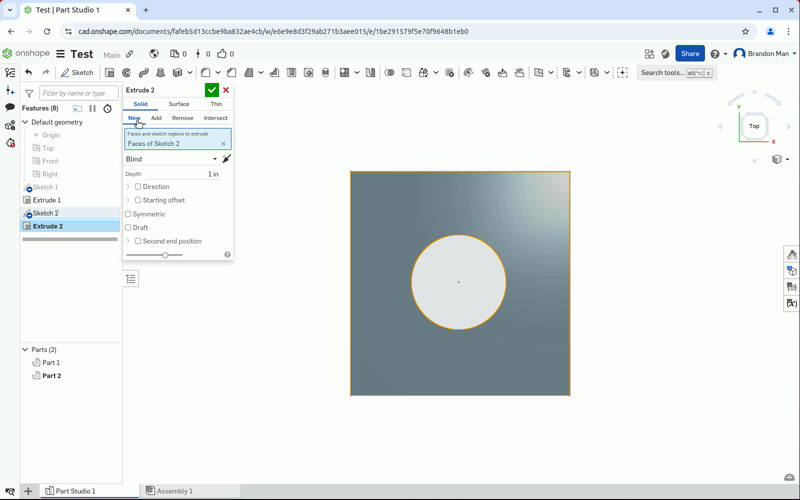
key(tab, 4)
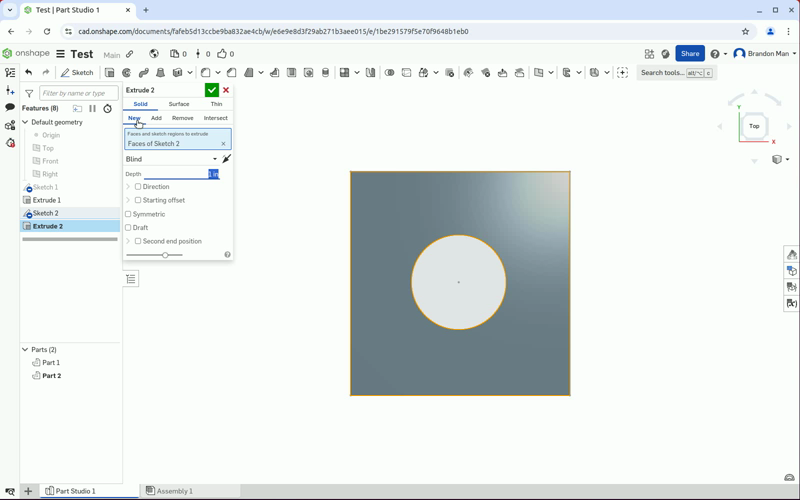
text(-15.646)
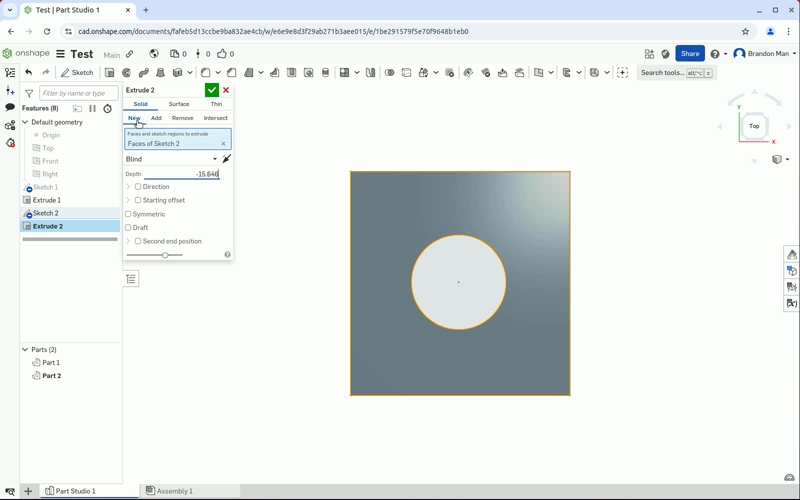
key(enter)
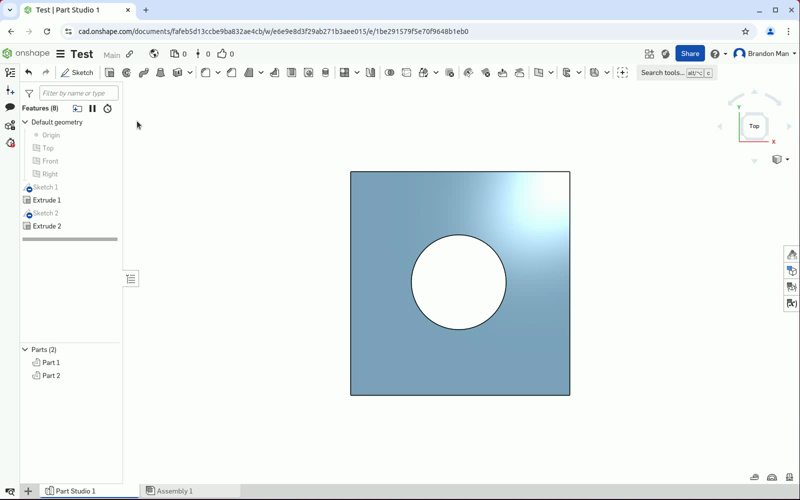
key(shift+h)
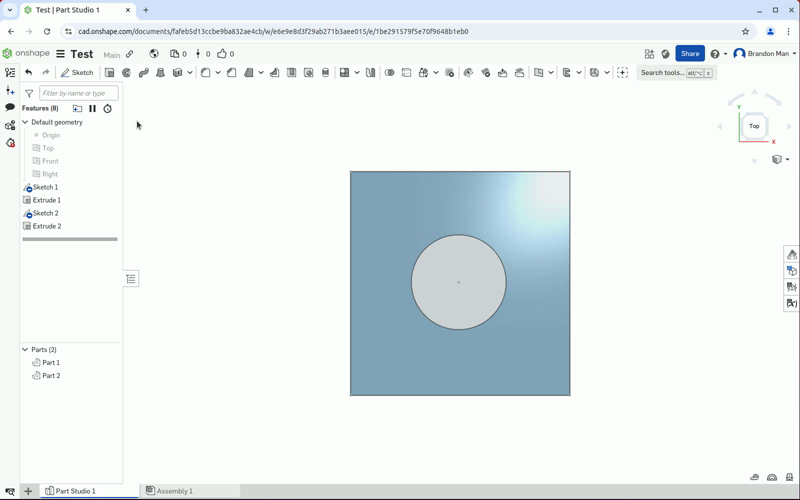
key(shift+h)
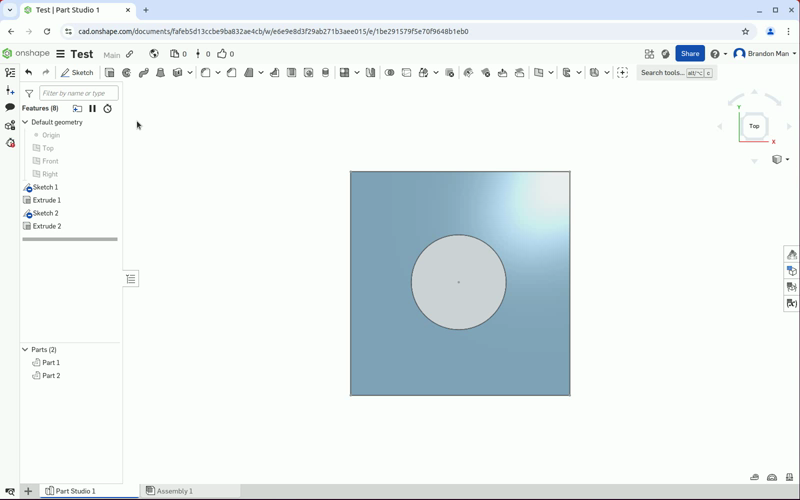
key(shift+7)
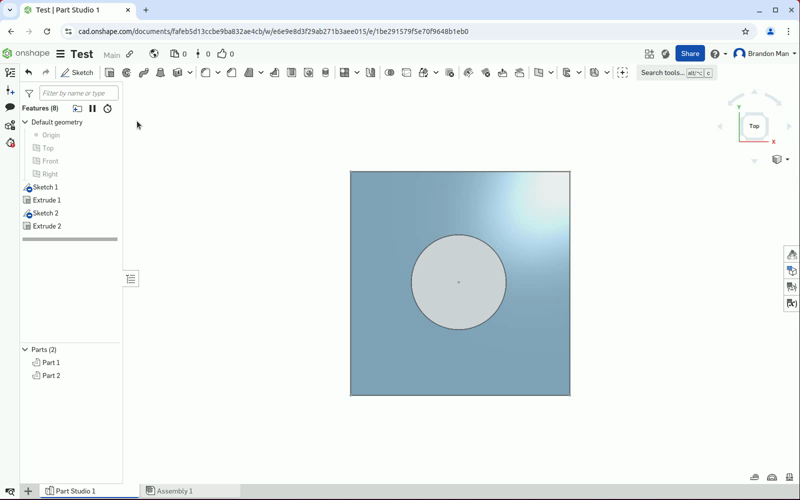
key(up, 3)
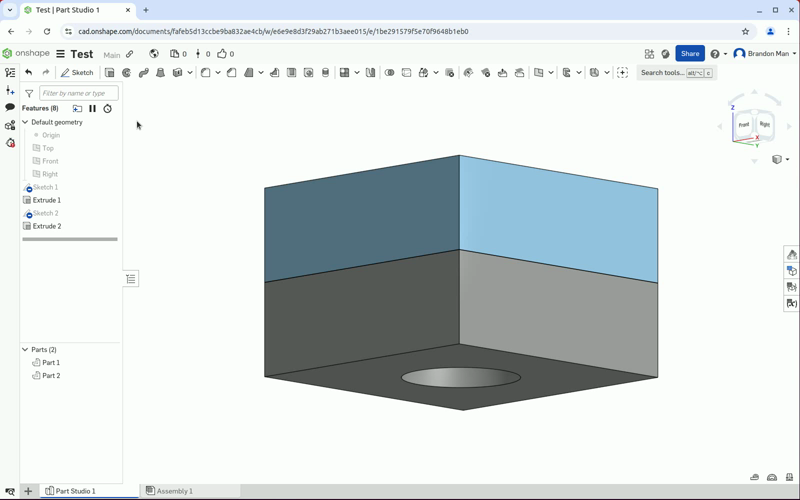
key(left, 3)
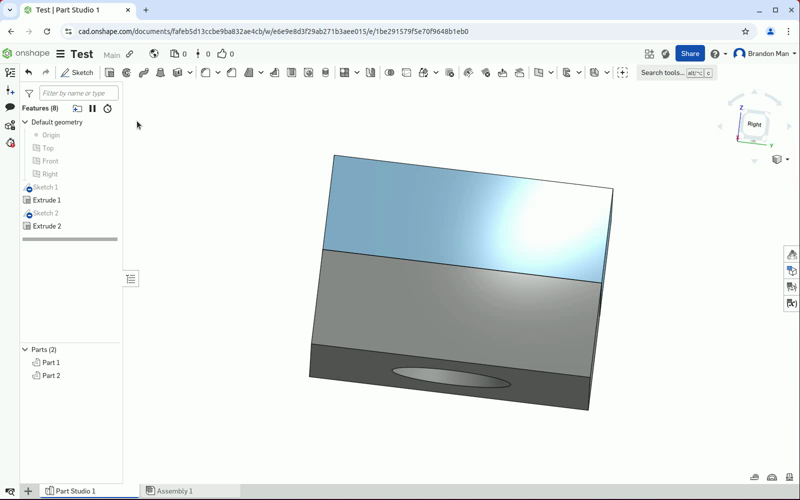
key(right, 3)
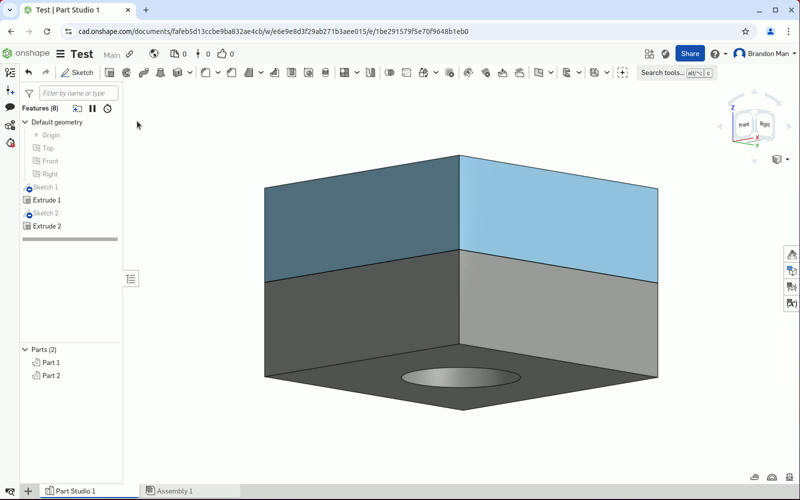
key(down, 3)
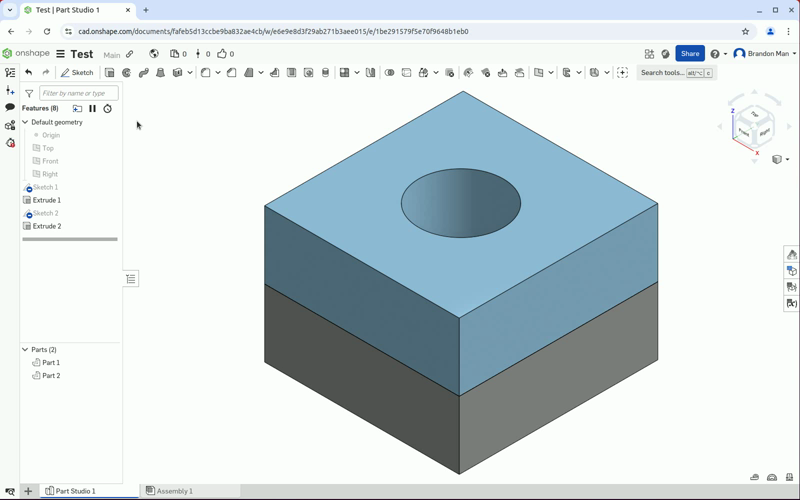
mouse_move(73, 189)
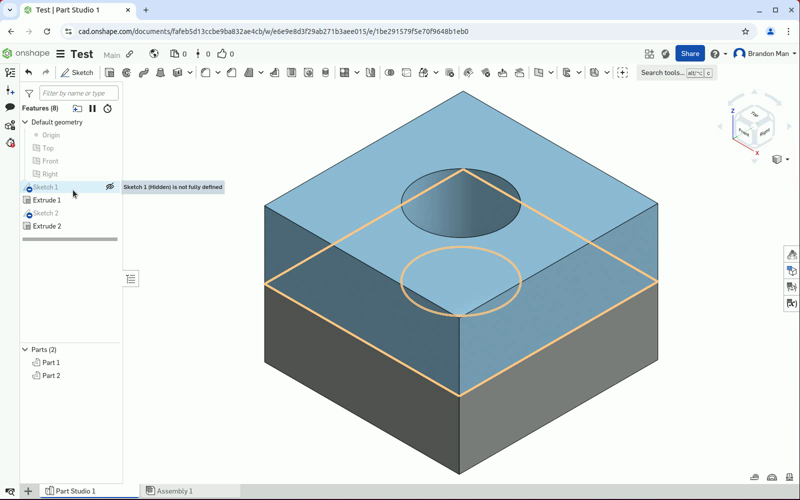
click(73, 189)